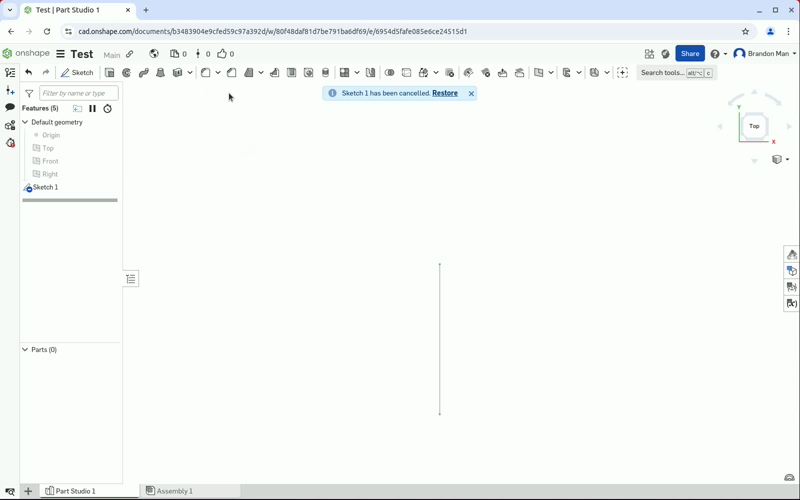
key(shift+h)
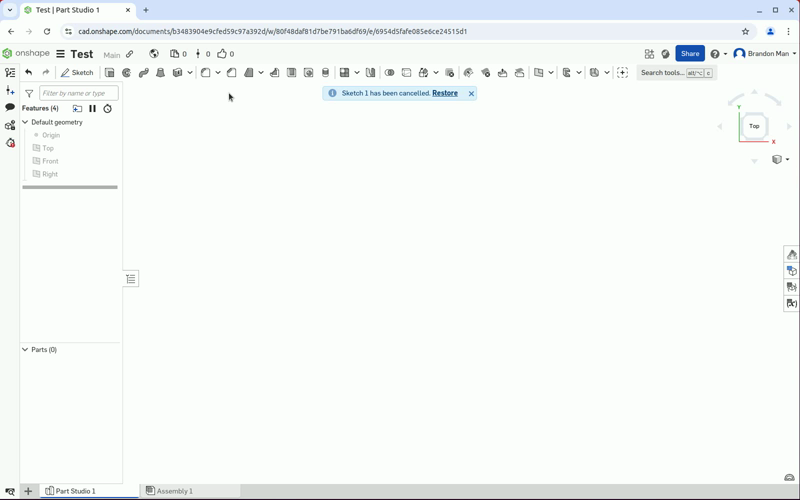
key(shift+s)
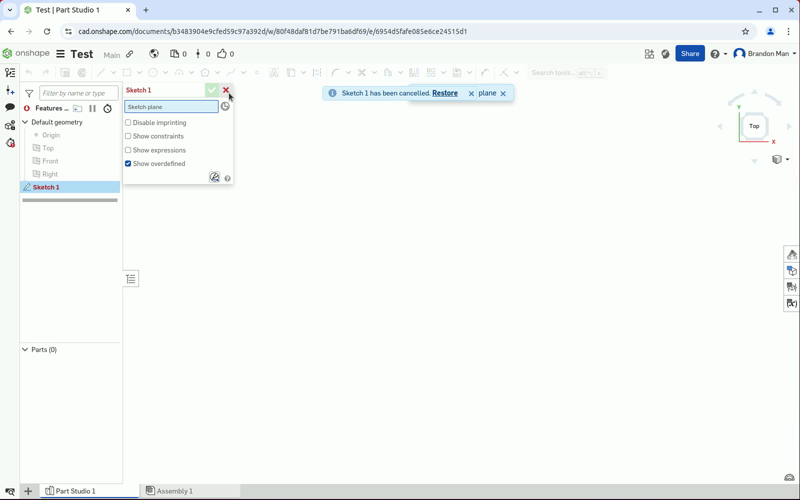
mouse_move(73, 150)
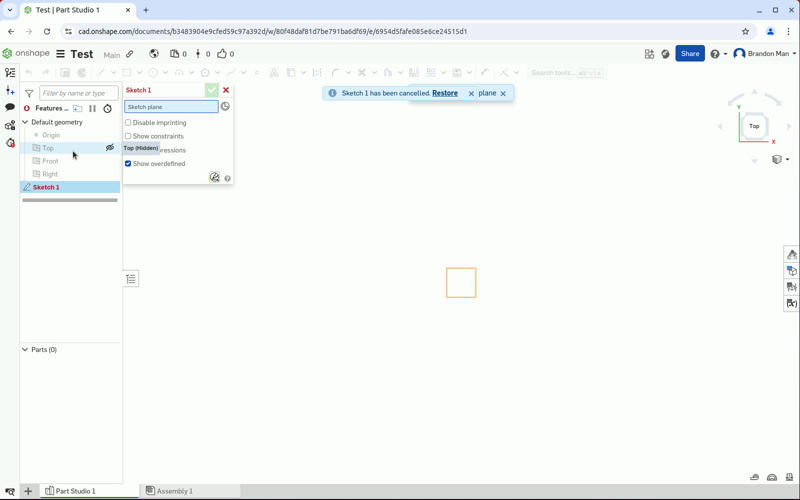
click(73, 150)
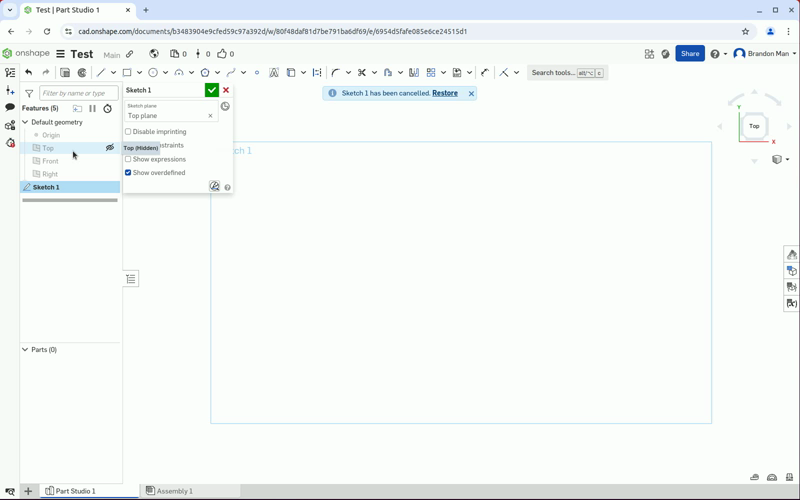
mouse_move(73, 352)
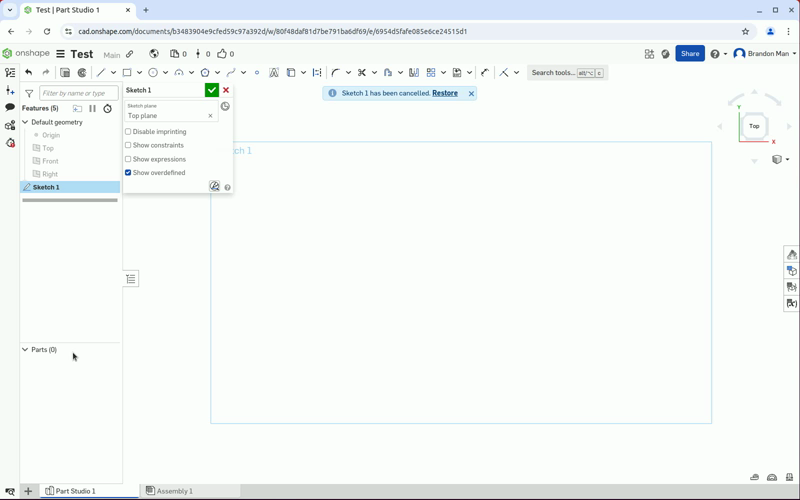
key(y)
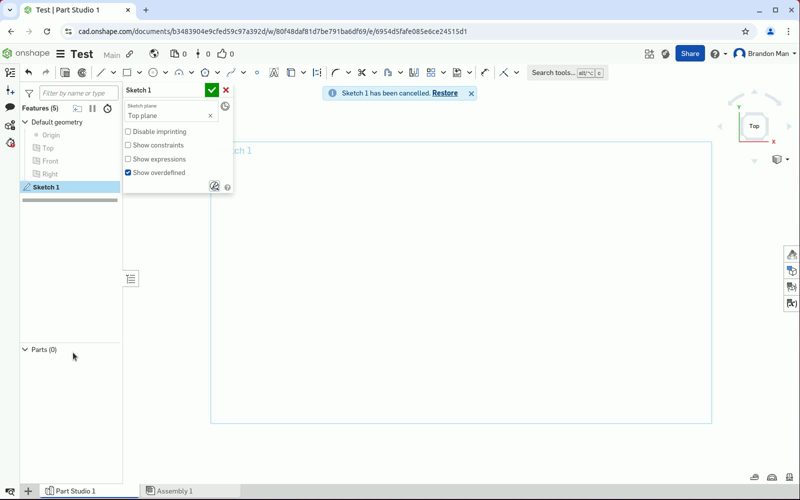
key(l)
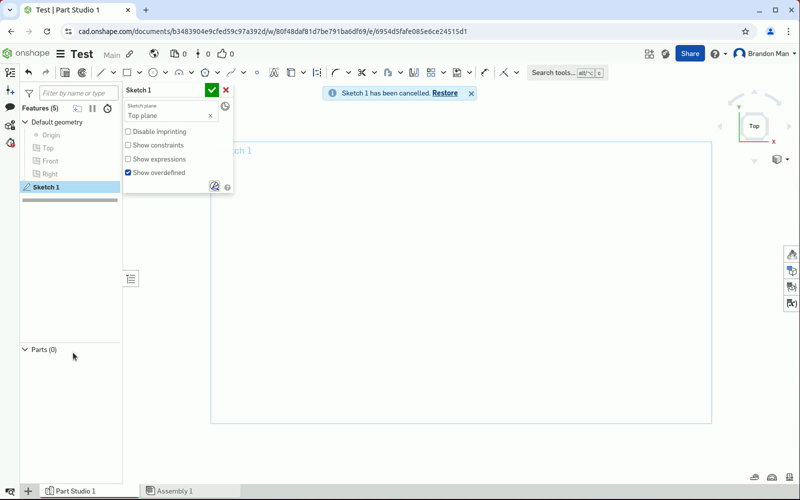
key_down(shift)
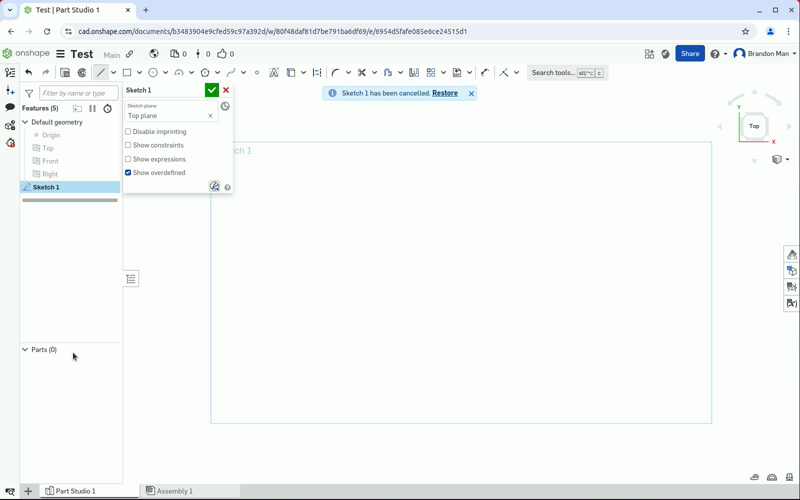
mouse_move(404, 339)
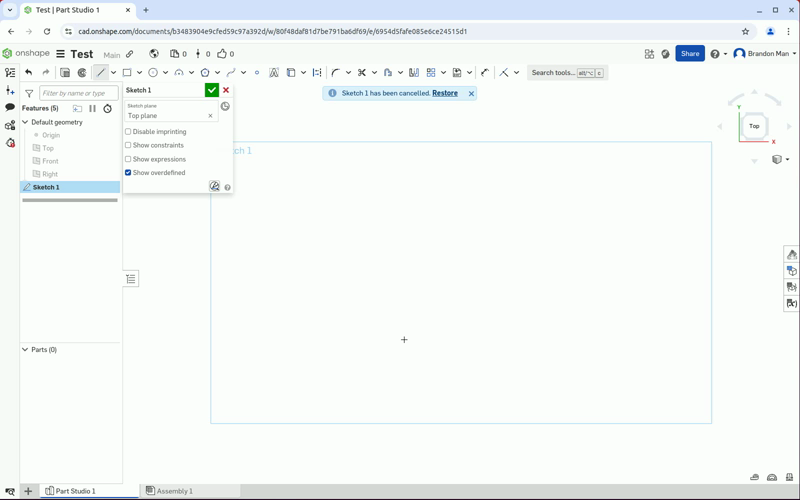
click(404, 339)
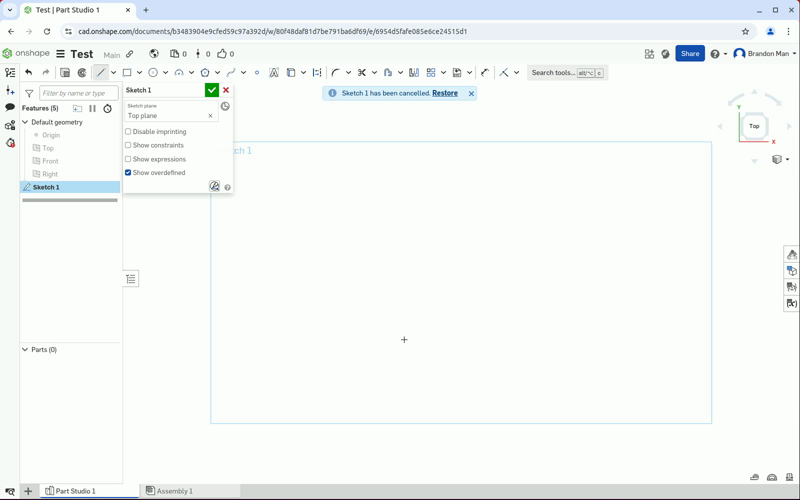
key_up(shift)
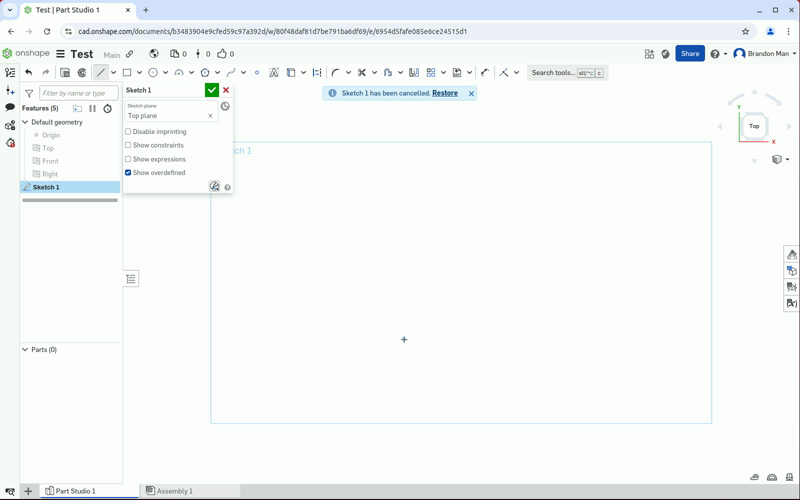
key_down(shift)
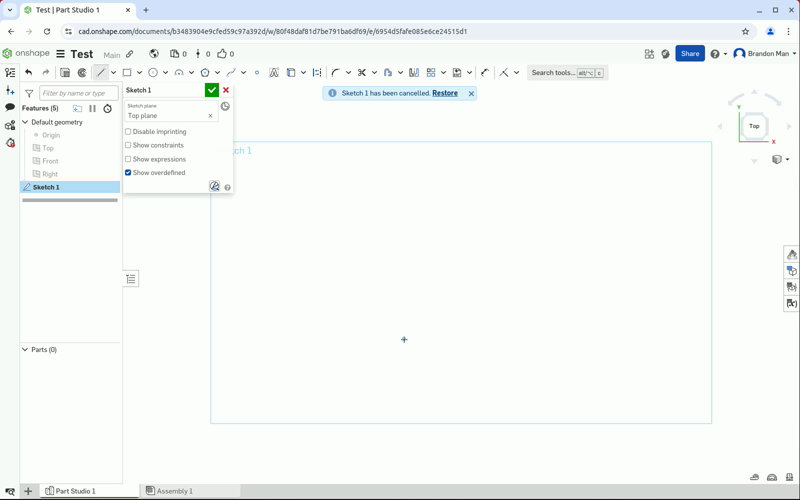
mouse_move(516, 339)
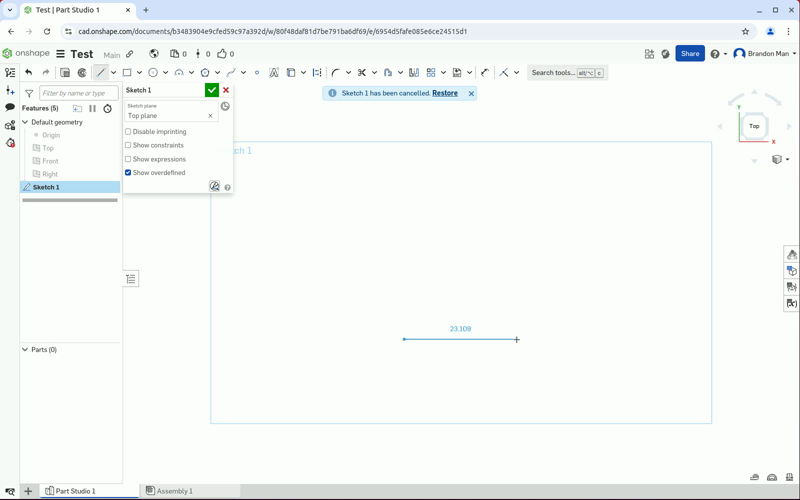
click(516, 339)
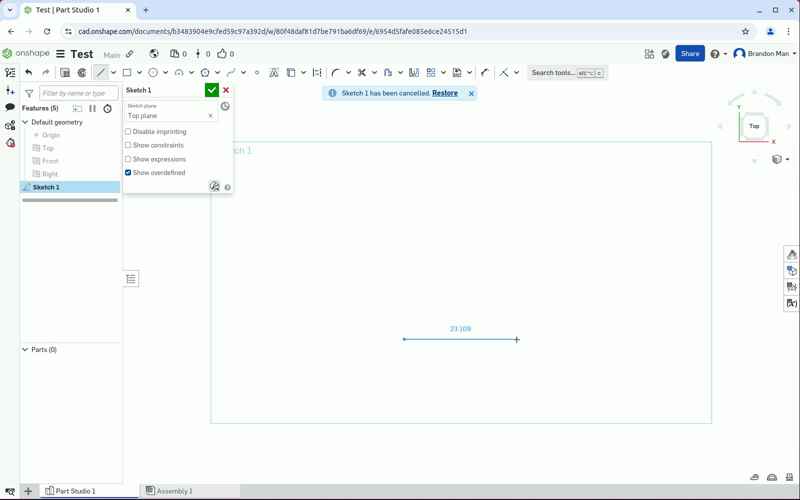
key_up(shift)
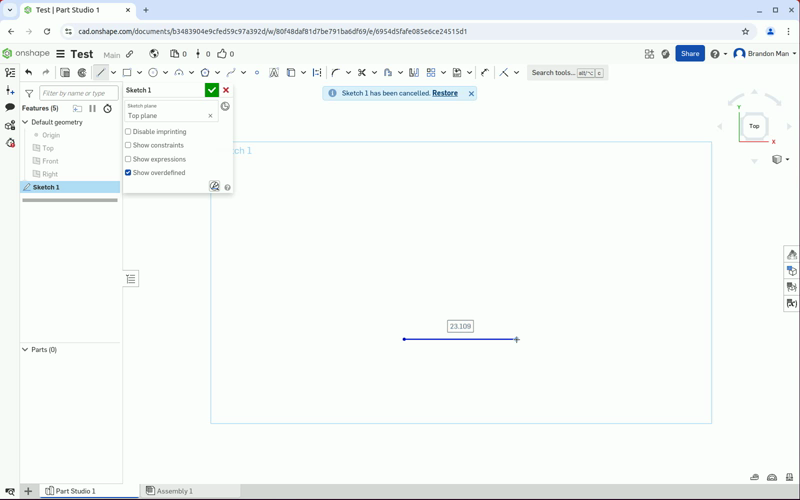
key_down(shift)
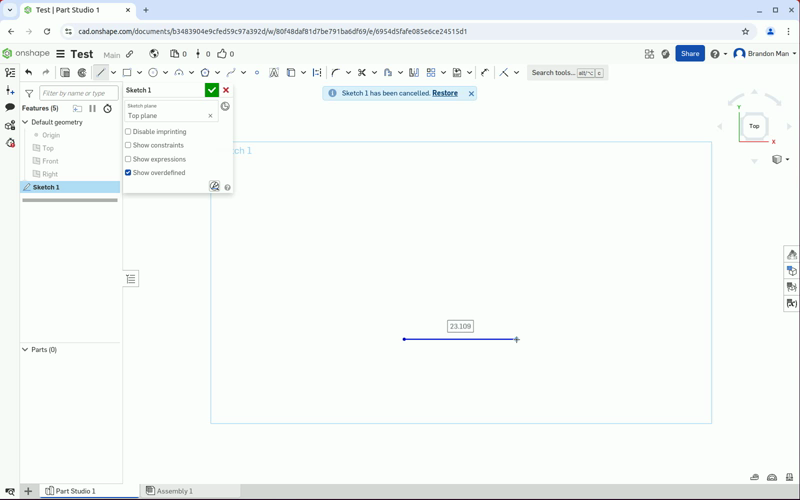
mouse_move(516, 226)
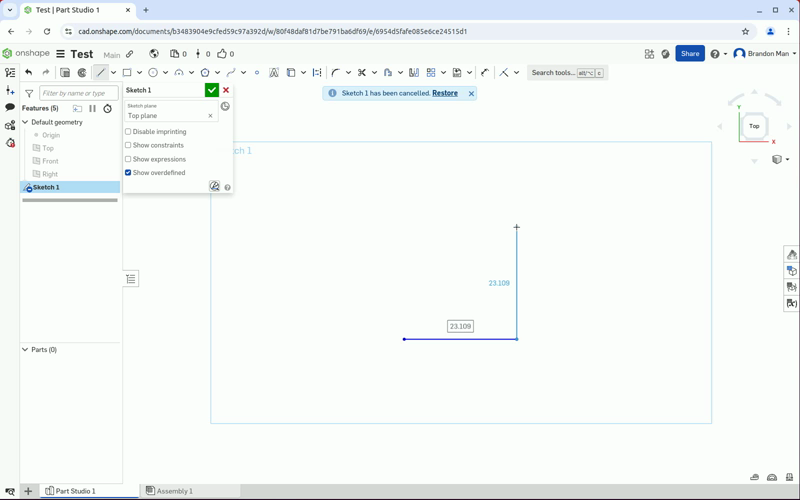
click(516, 226)
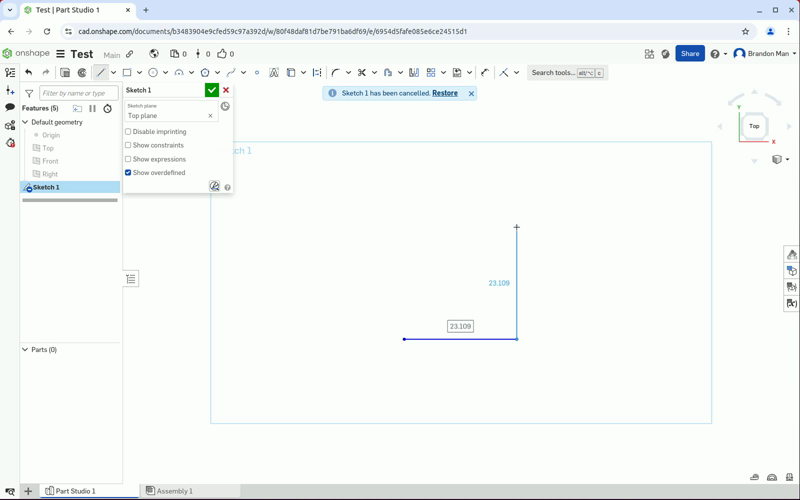
key_up(shift)
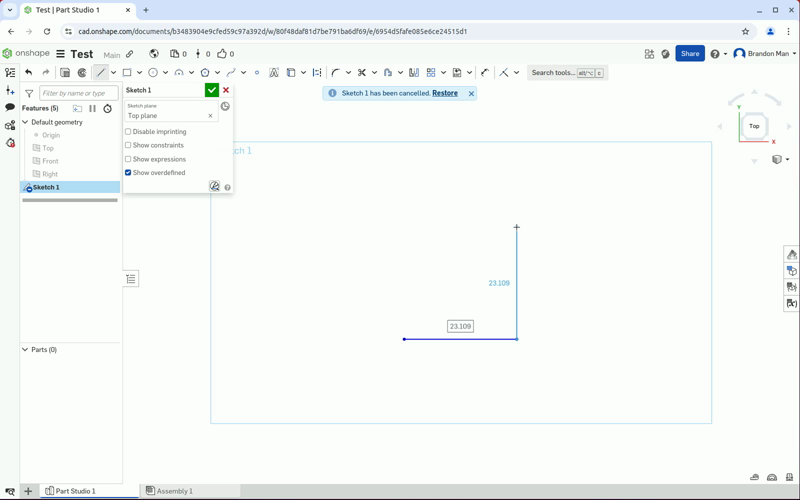
key_down(shift)
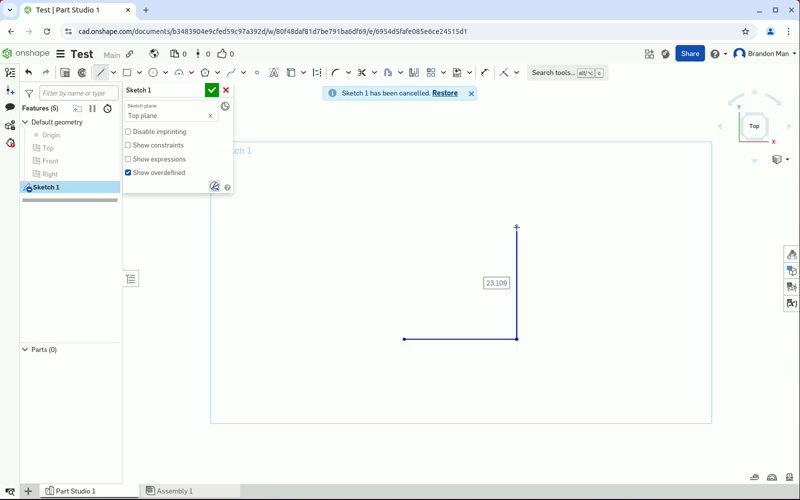
mouse_move(404, 226)
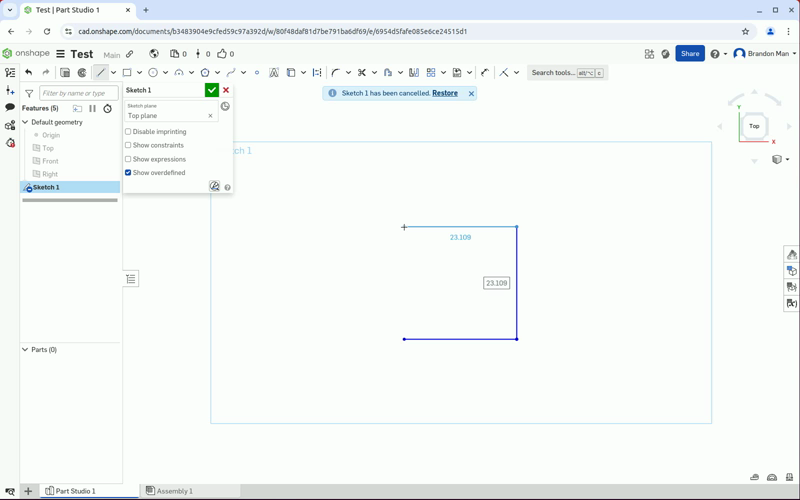
click(404, 226)
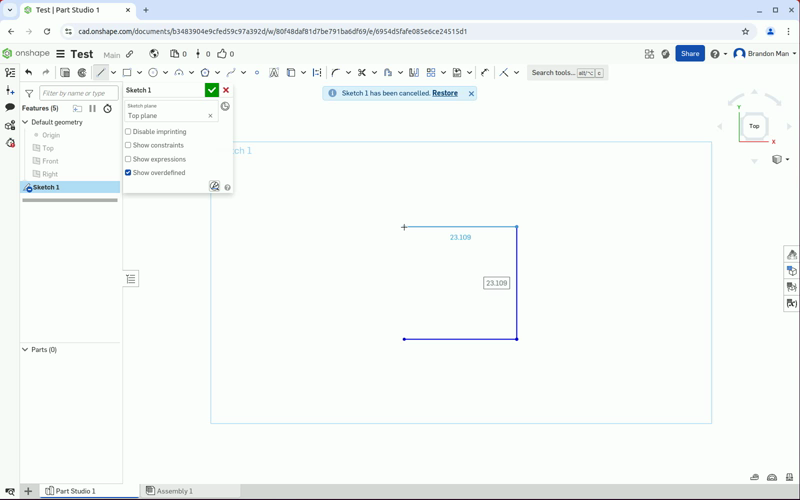
key_up(shift)
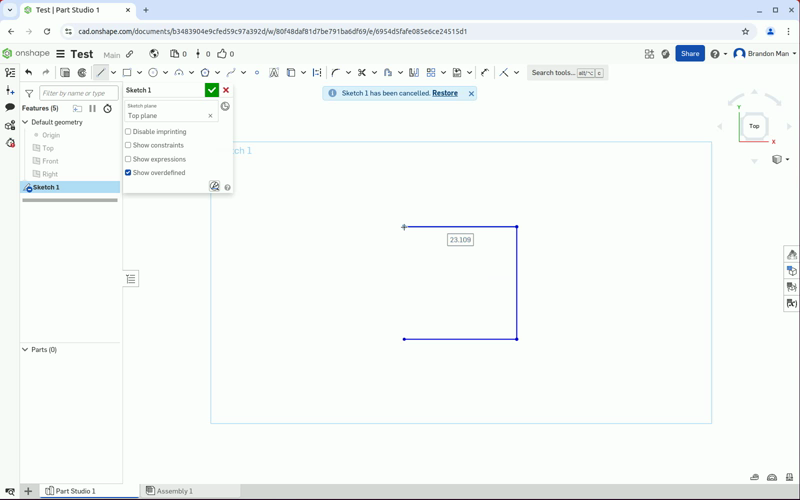
key_down(shift)
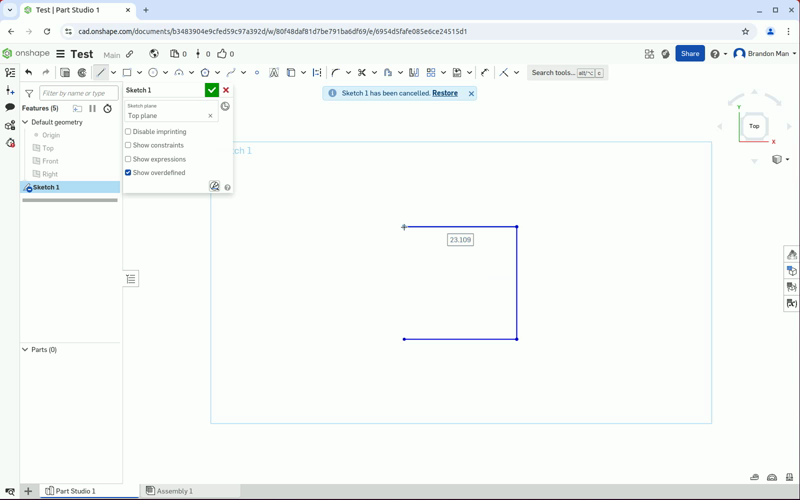
mouse_move(404, 339)
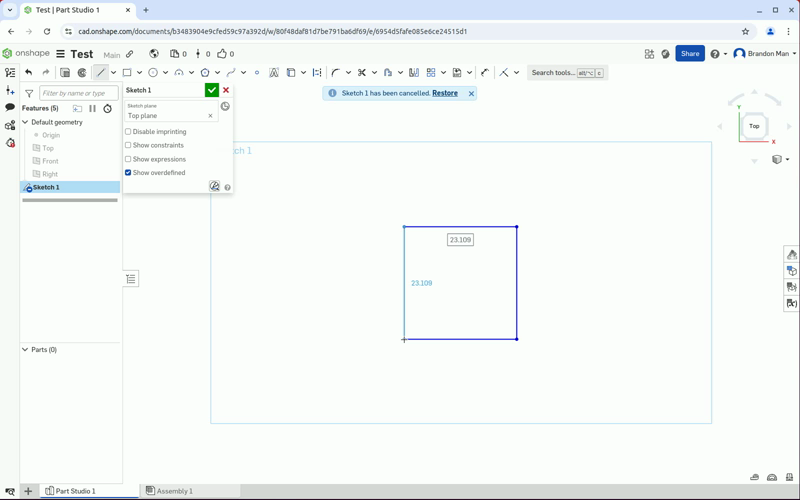
key_up(shift)
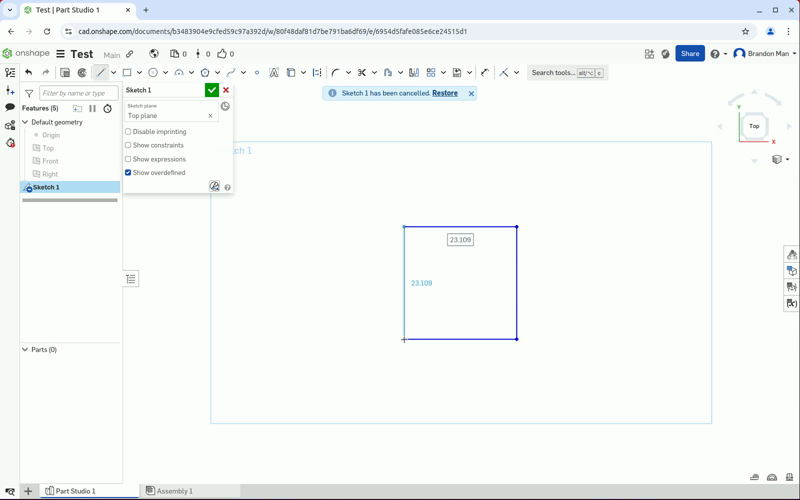
click(404, 339)
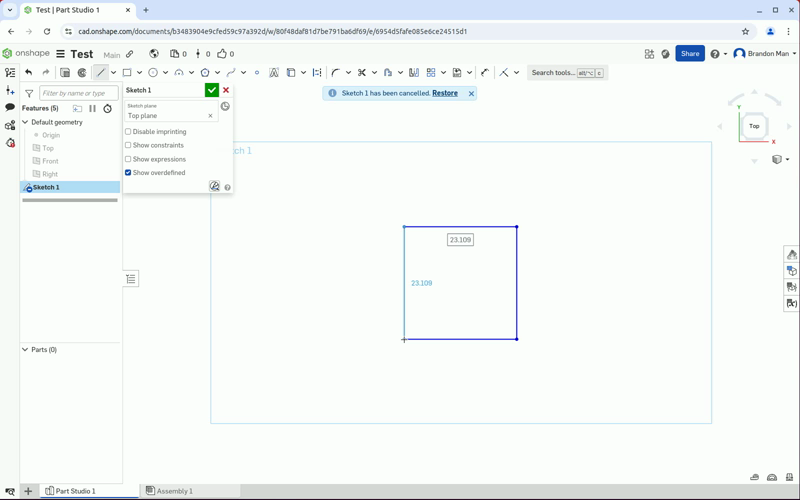
key(esc)
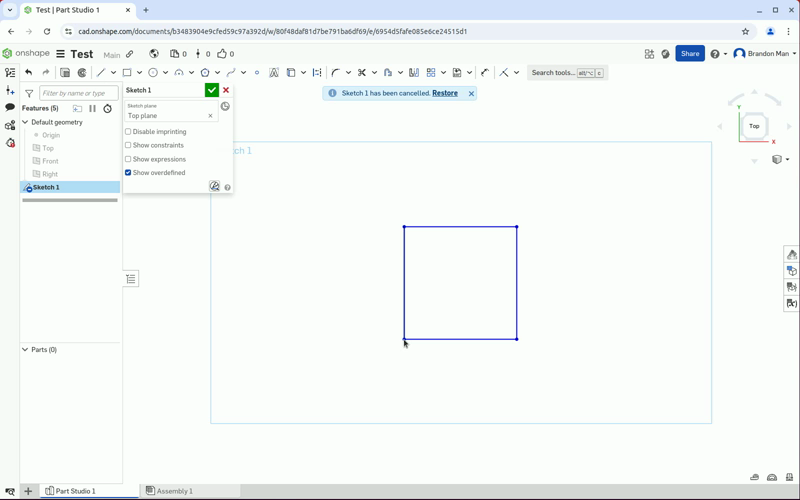
mouse_move(480, 321)
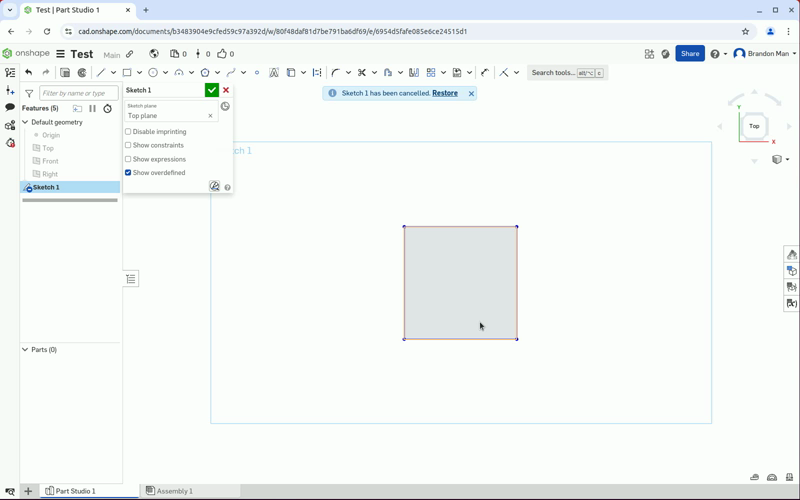
click(480, 321)
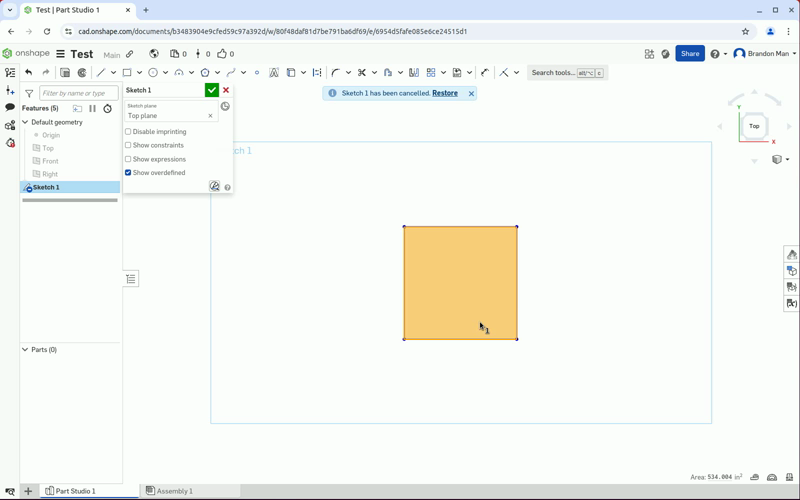
mouse_move(73, 352)
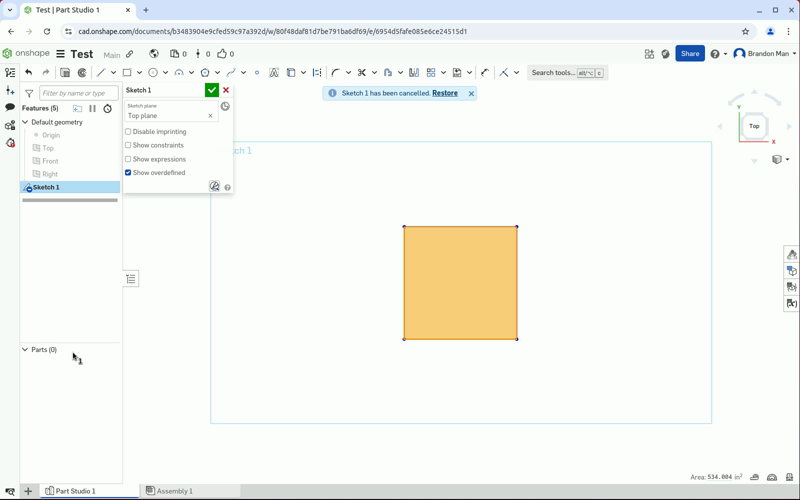
key(shift+y)
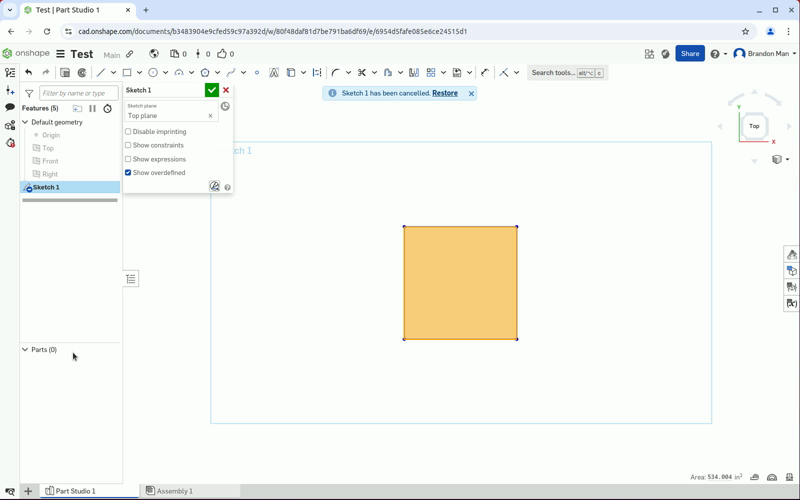
key(shift+e)
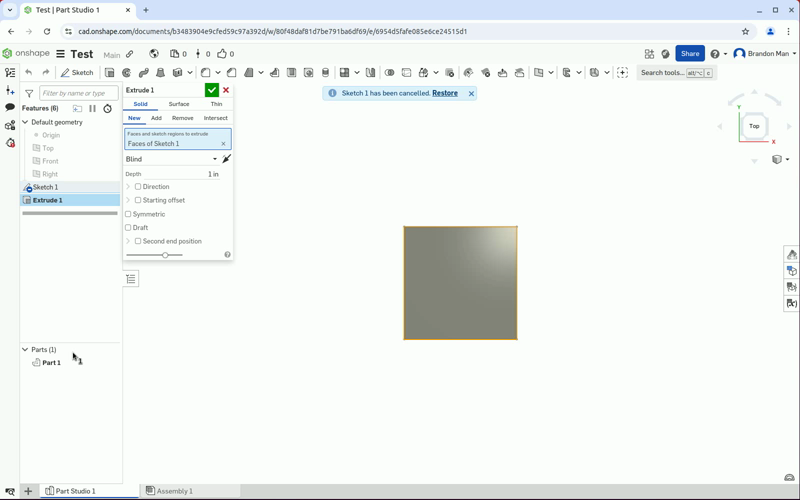
mouse_move(143, 106)
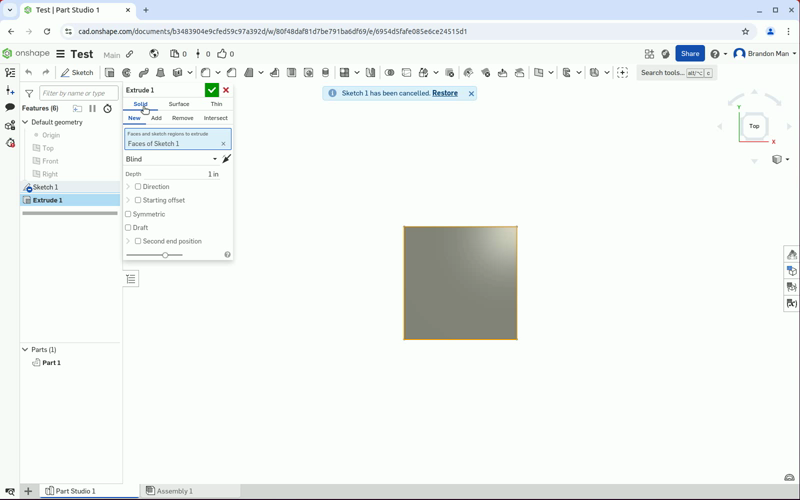
click(143, 106)
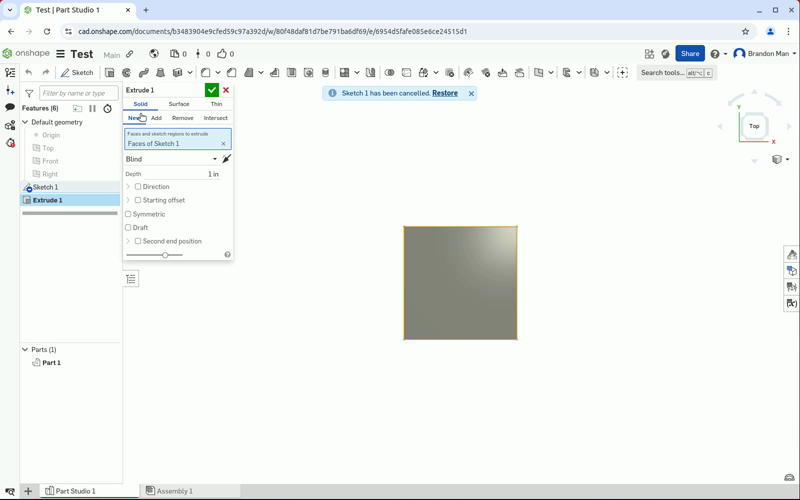
mouse_move(137, 120)
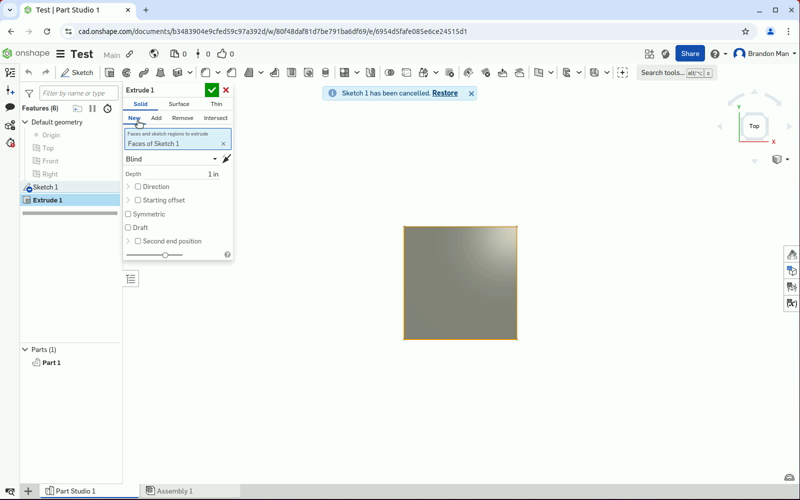
click(137, 120)
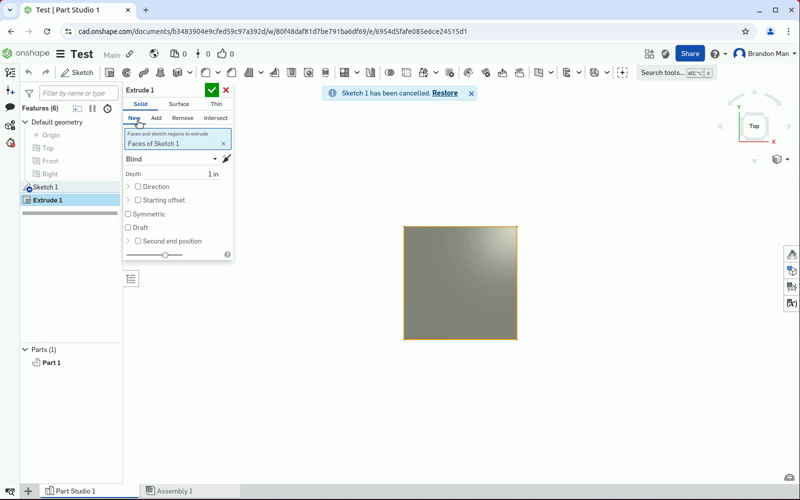
key(tab, 4)
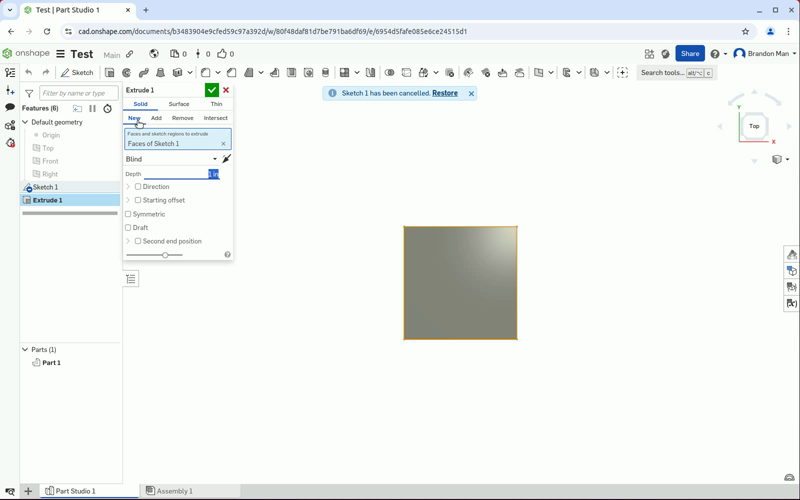
text(11.554)
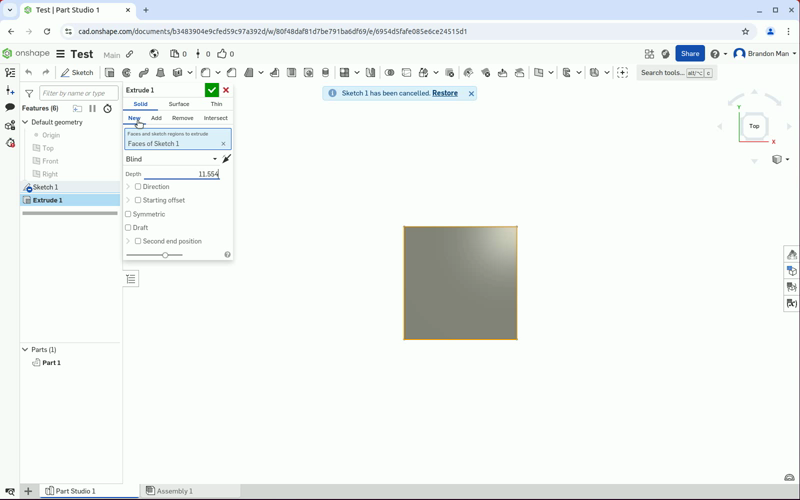
key(enter)
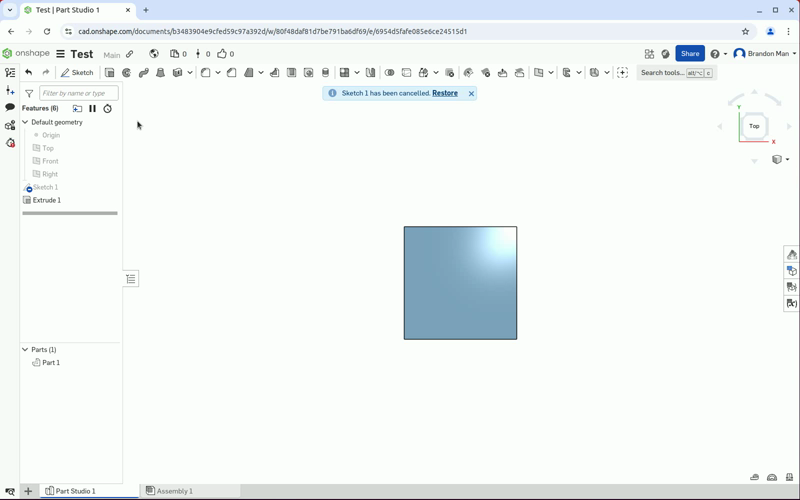
key(shift+h)
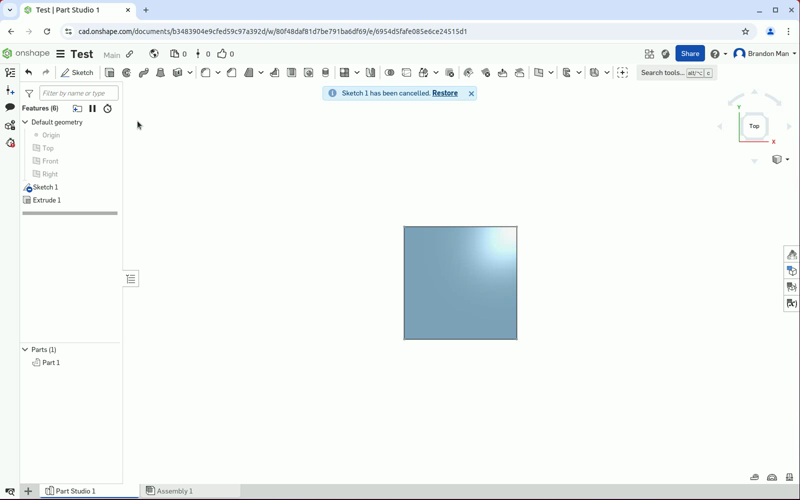
key(shift+h)
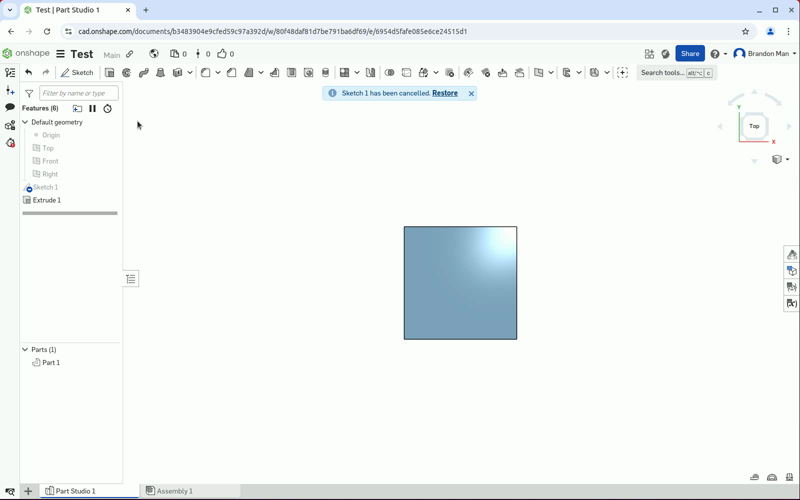
mouse_move(73, 189)
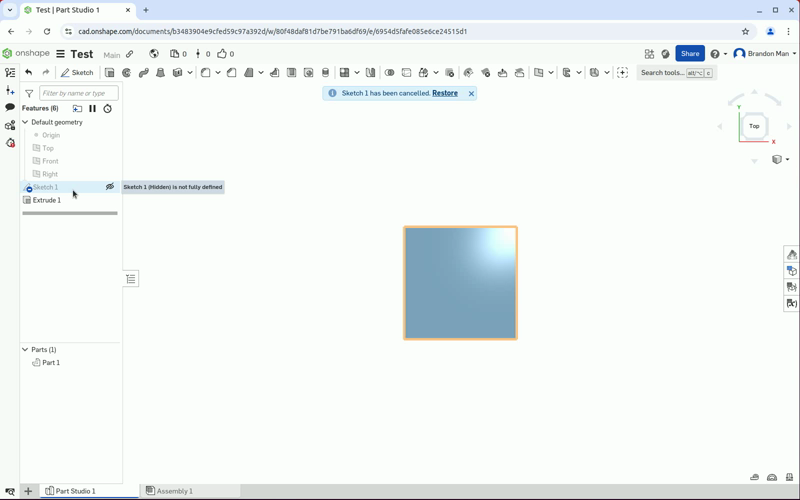
click(73, 189)
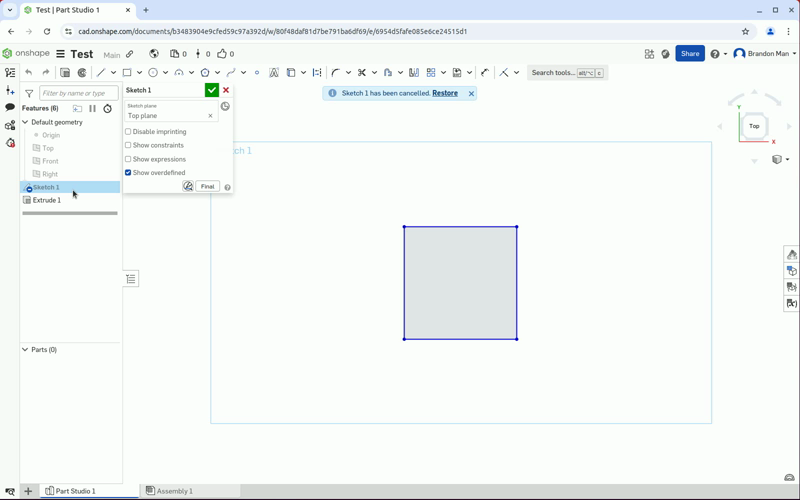
mouse_move(229, 92)
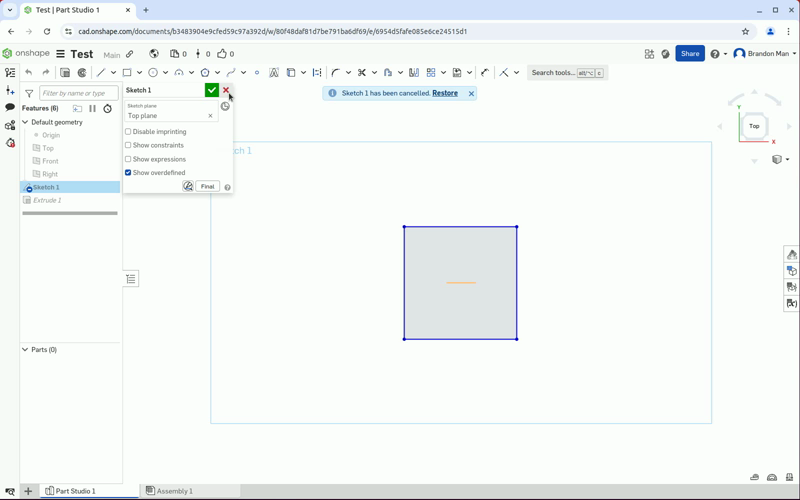
click(229, 92)
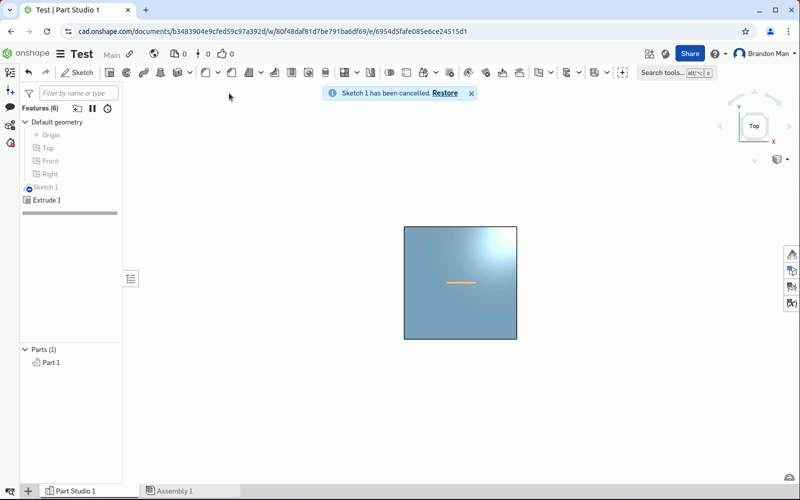
mouse_move(73, 352)
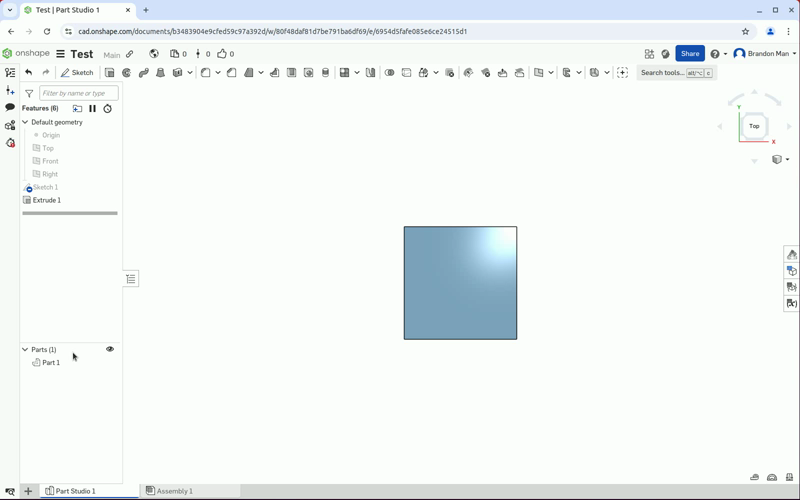
key(y)
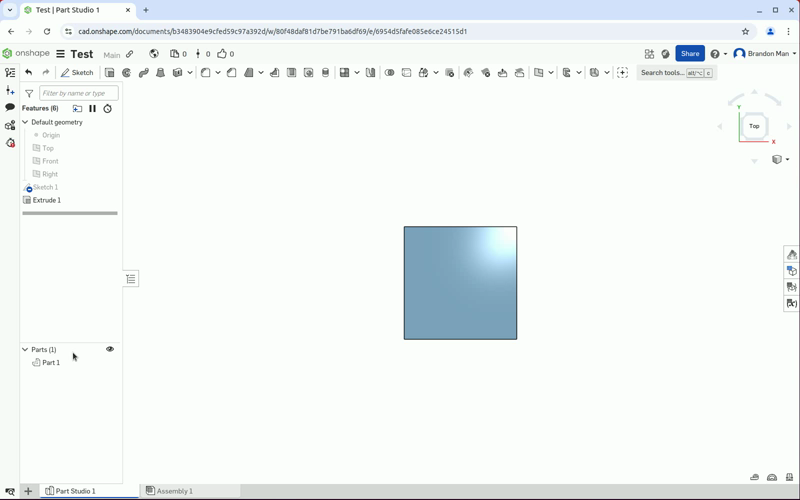
key(shift+p)
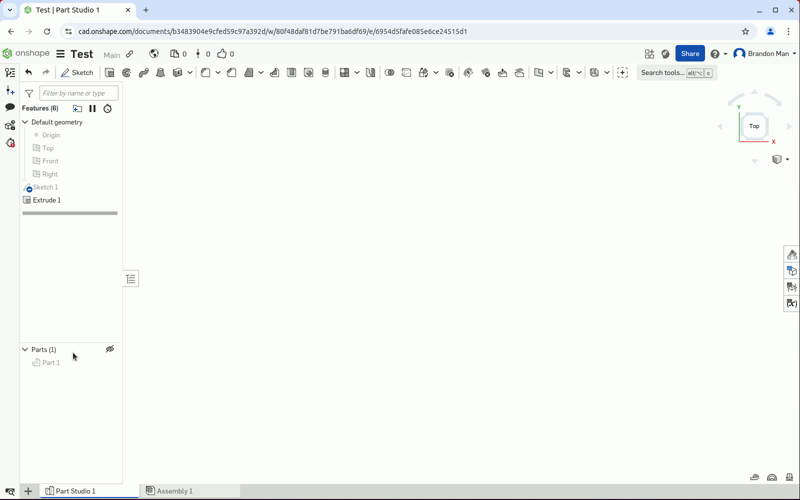
key(space)
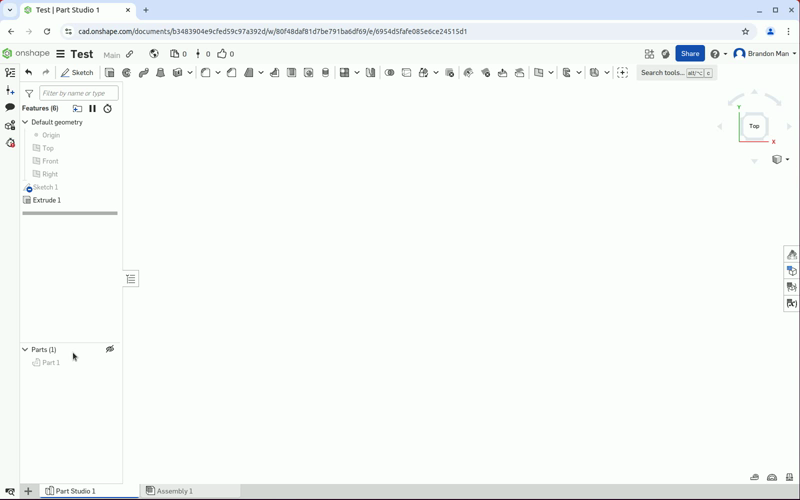
key_down(shift)
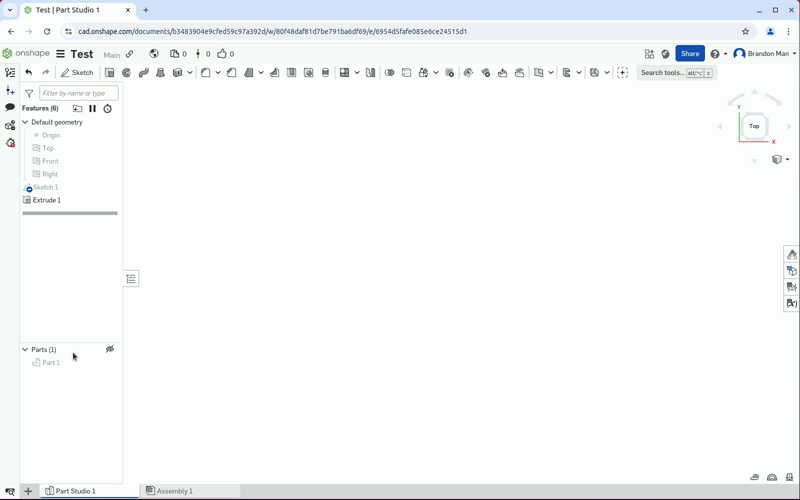
key(up)
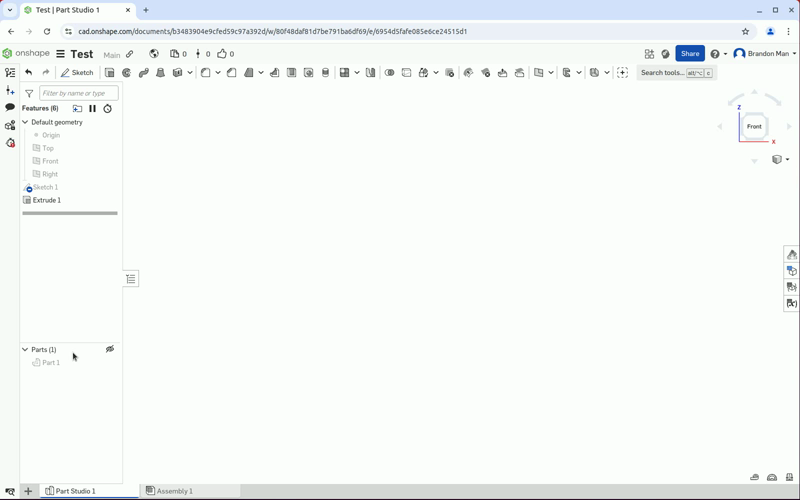
key_up(shift)
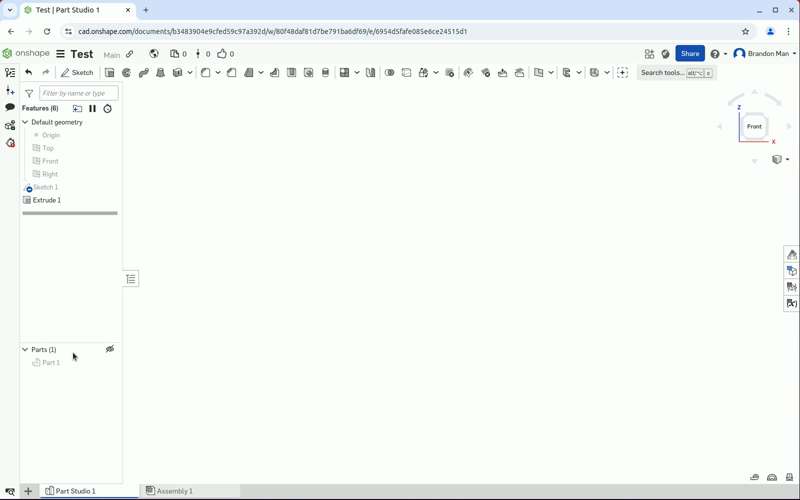
mouse_move(73, 352)
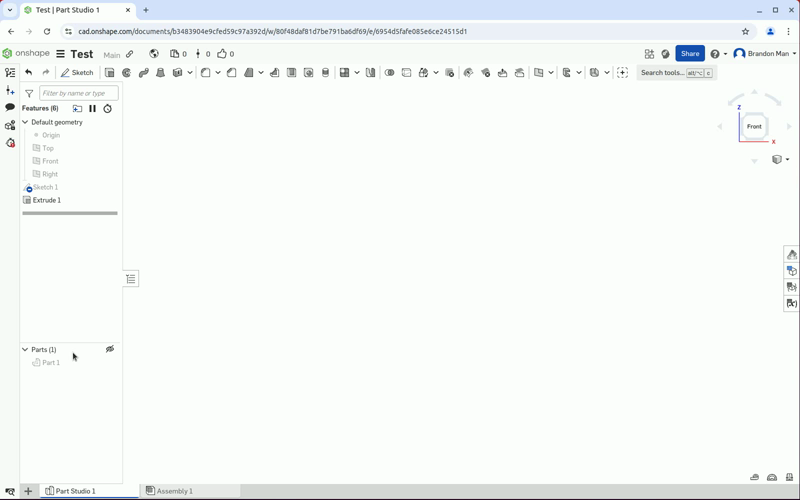
key(shift+y)
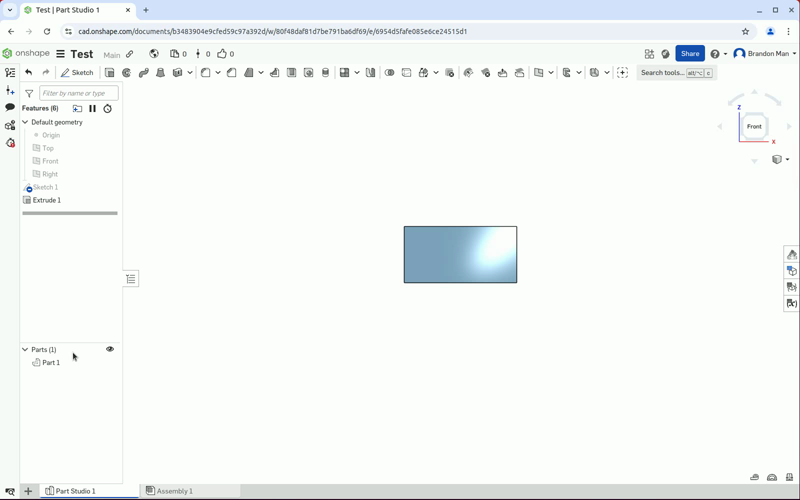
mouse_move(541, 75)
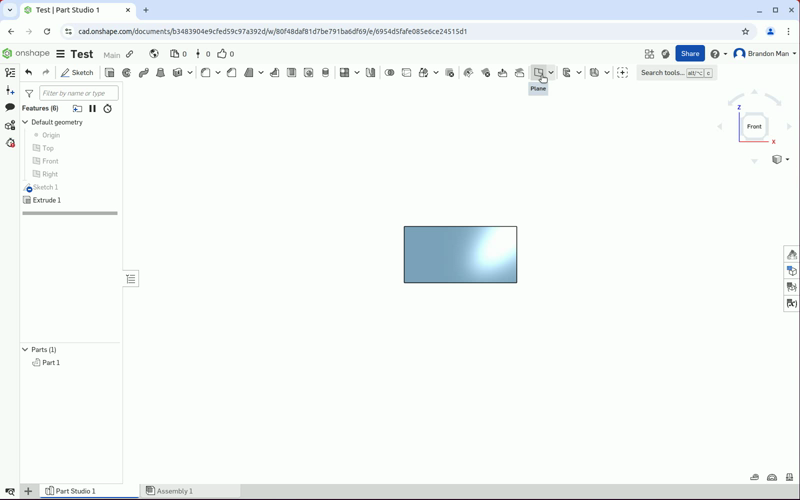
click(541, 75)
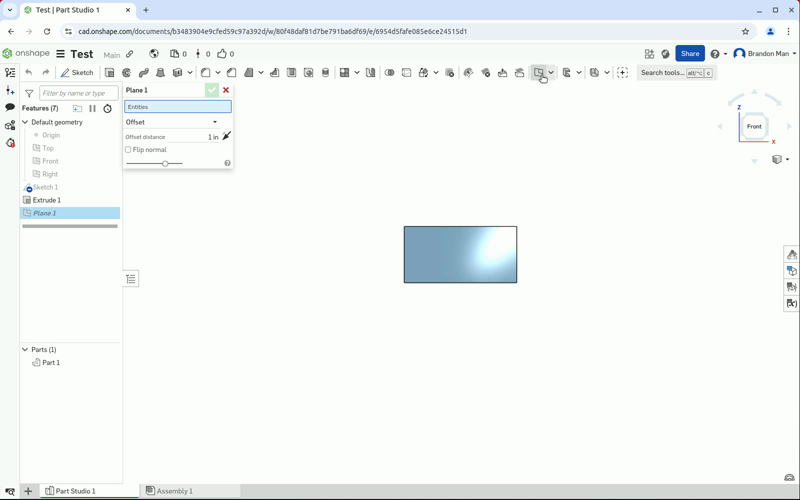
mouse_move(73, 163)
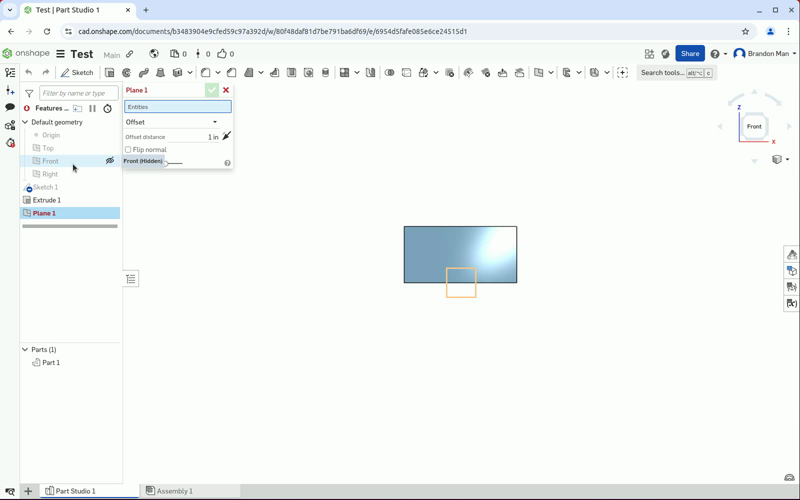
click(73, 163)
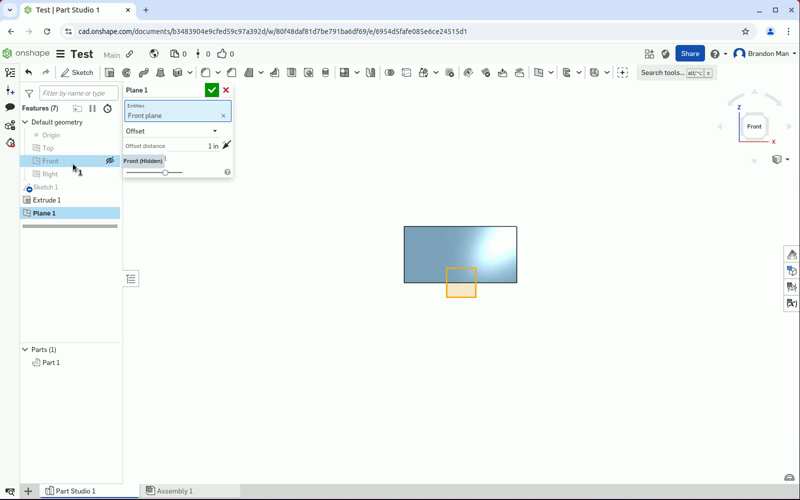
key(tab, 2)
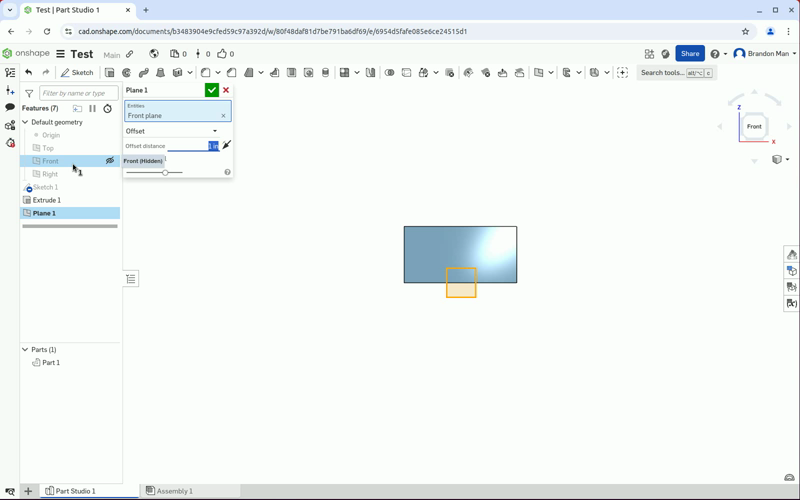
text(11.554)
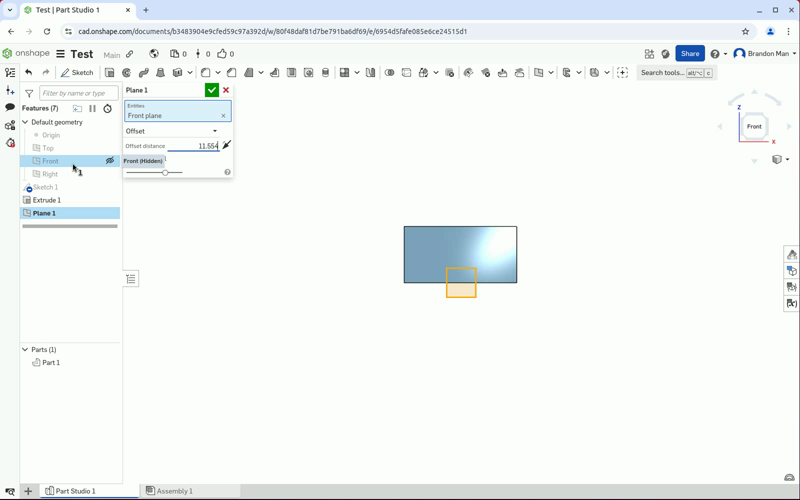
key(enter, 2)
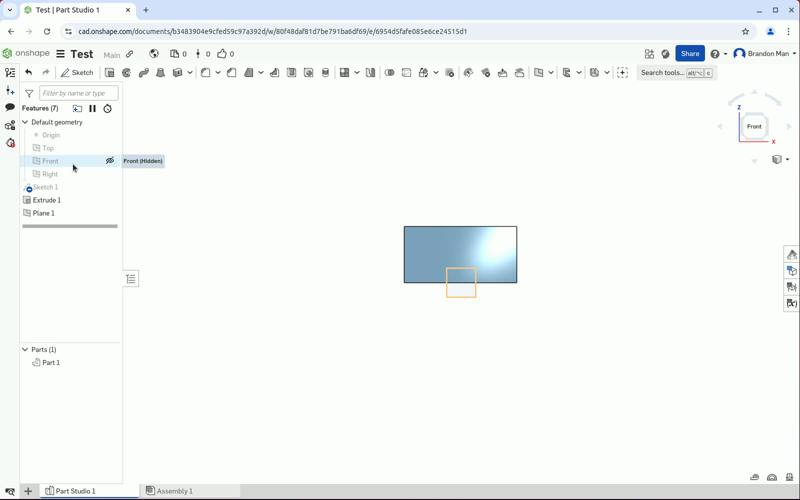
key(shift+s)
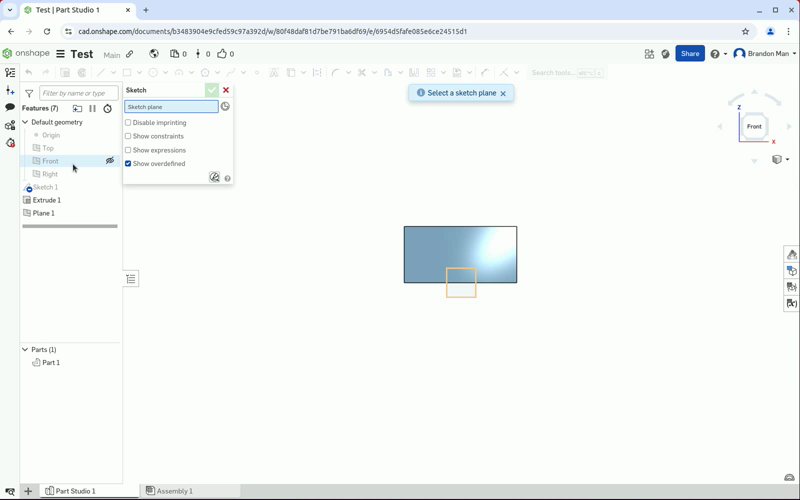
mouse_move(73, 215)
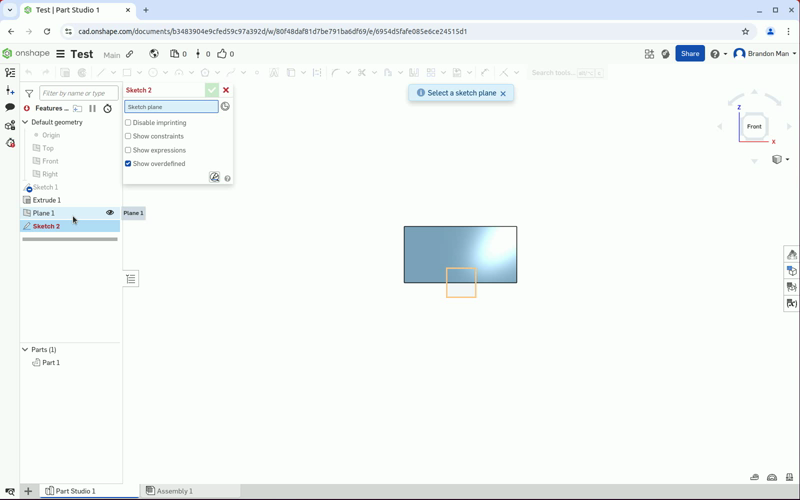
click(73, 215)
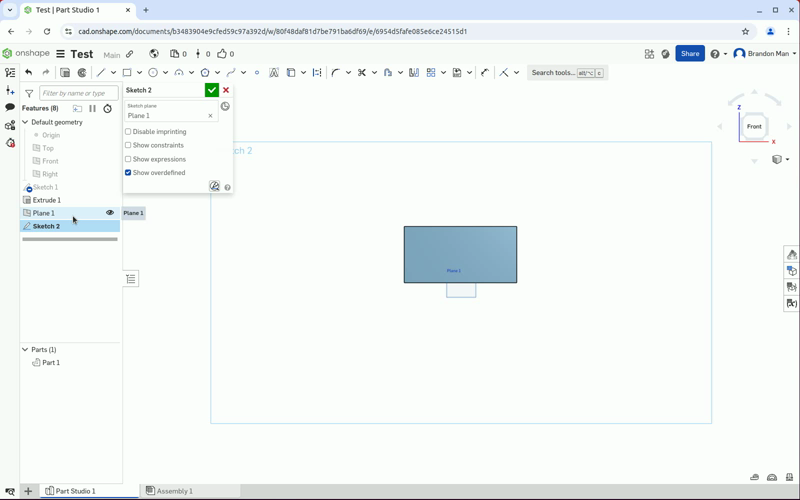
mouse_move(73, 352)
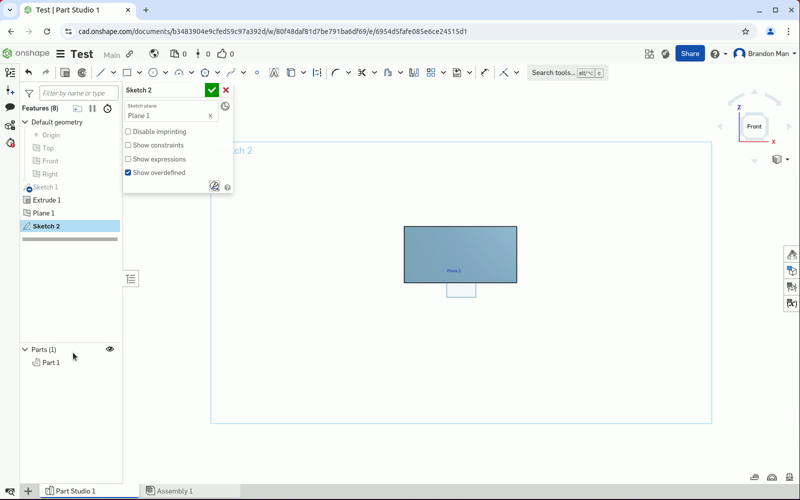
key(y)
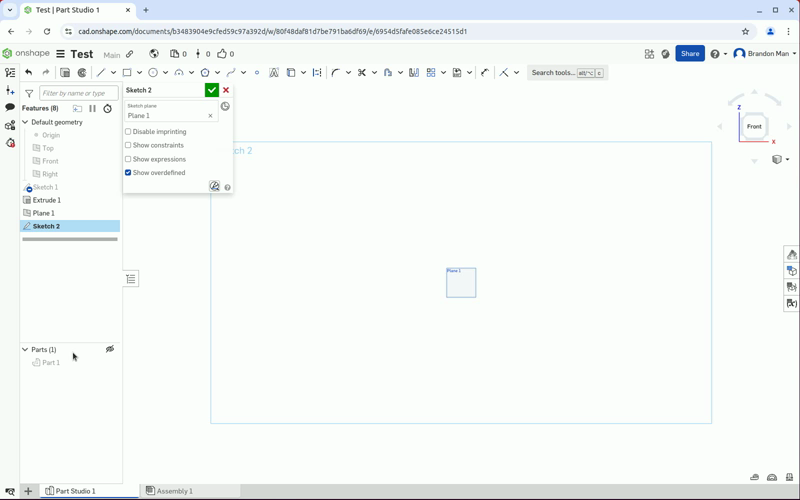
key(l)
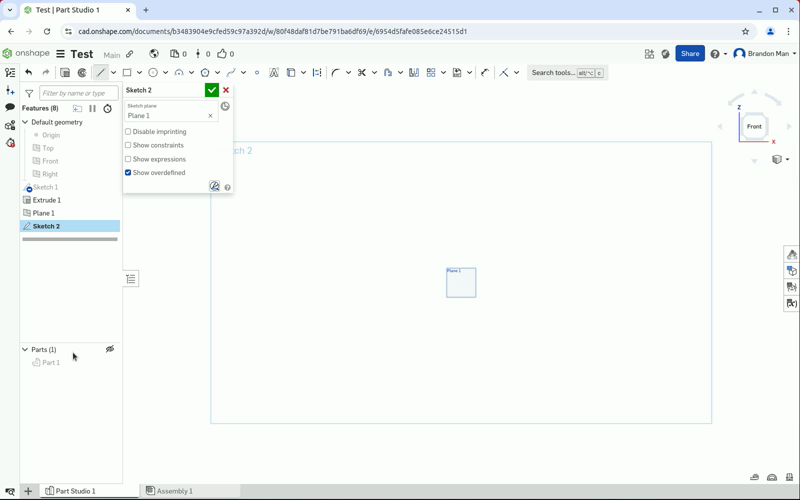
key_down(shift)
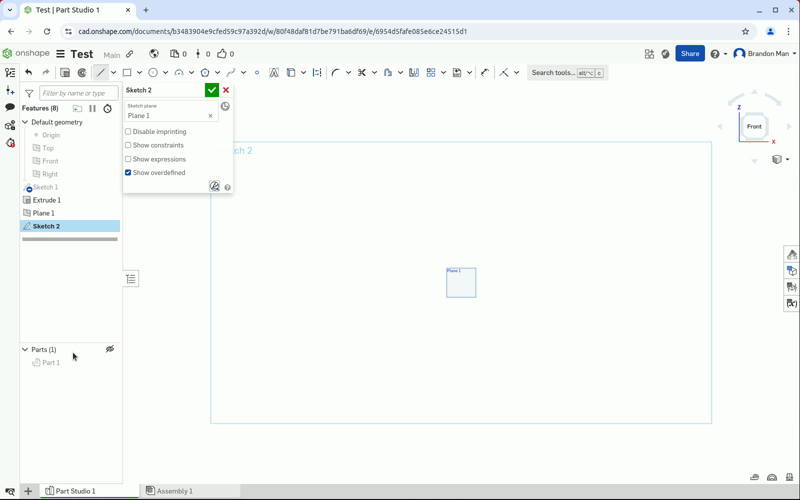
mouse_move(460, 282)
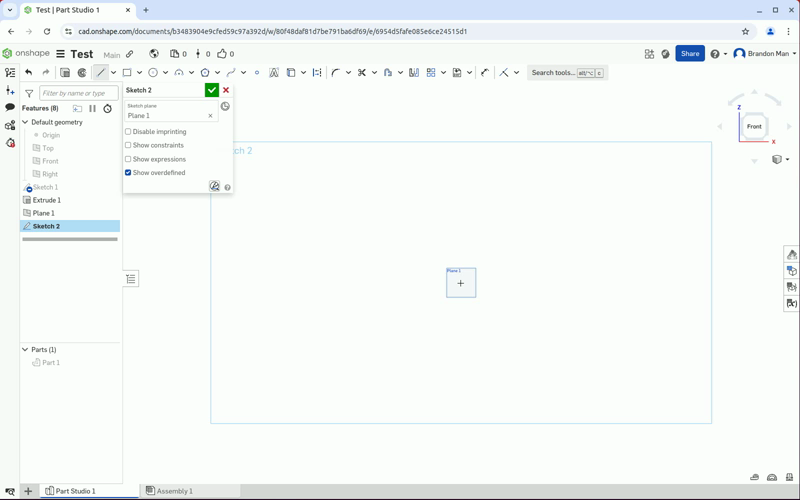
click(460, 282)
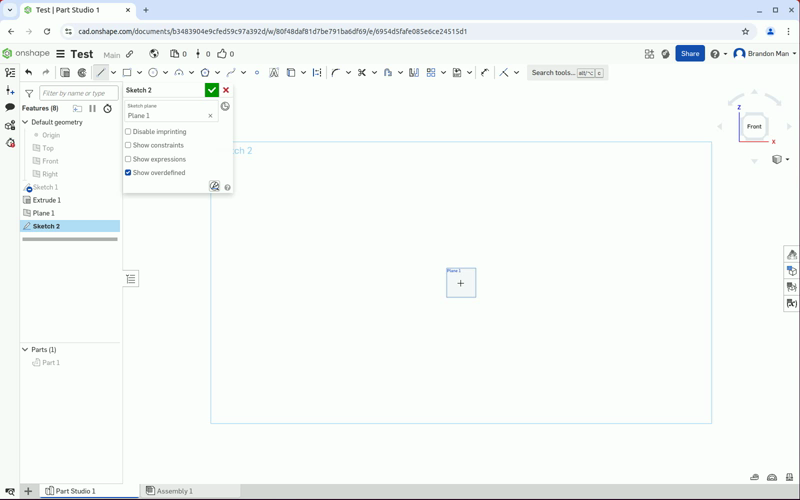
key_up(shift)
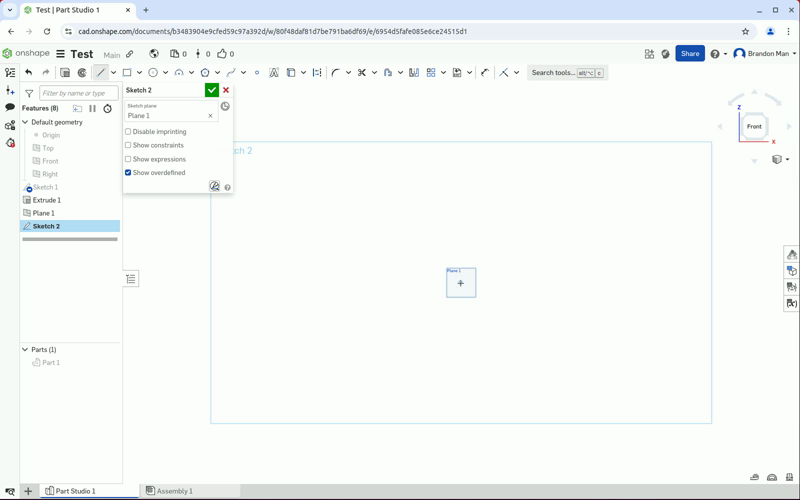
key_down(shift)
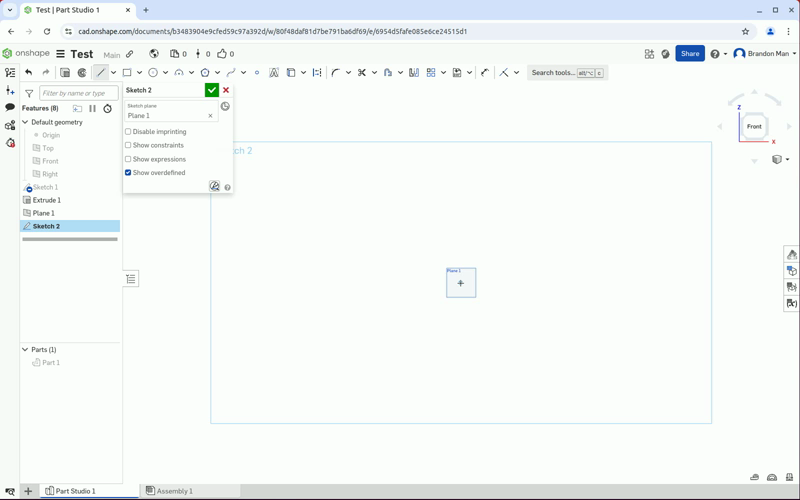
mouse_move(490, 282)
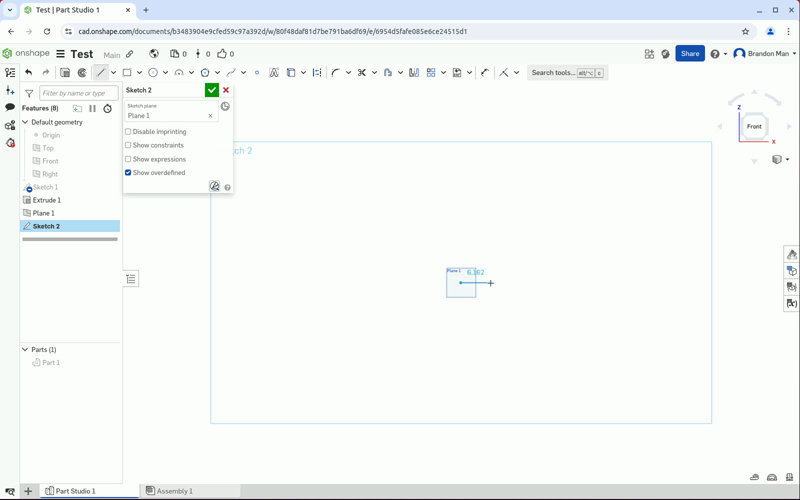
mouse_move(517, 282)
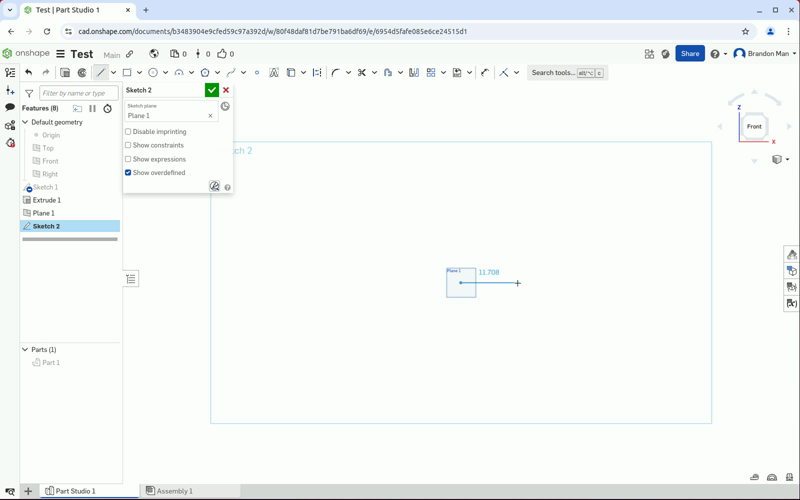
click(517, 282)
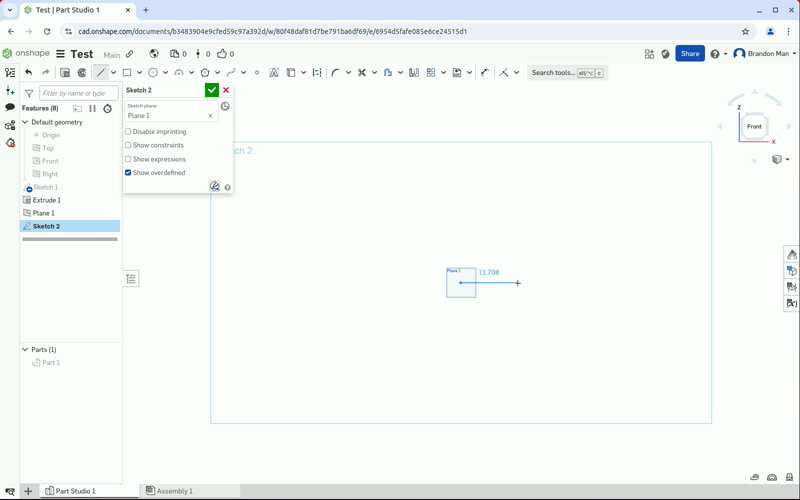
key_up(shift)
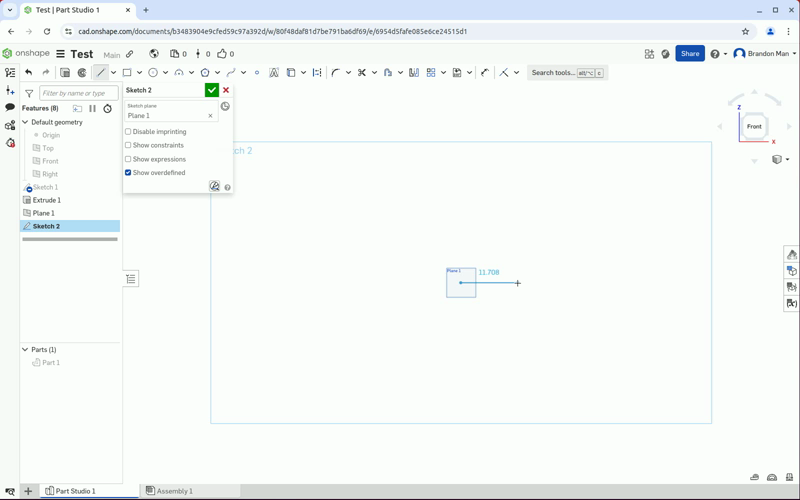
key_down(shift)
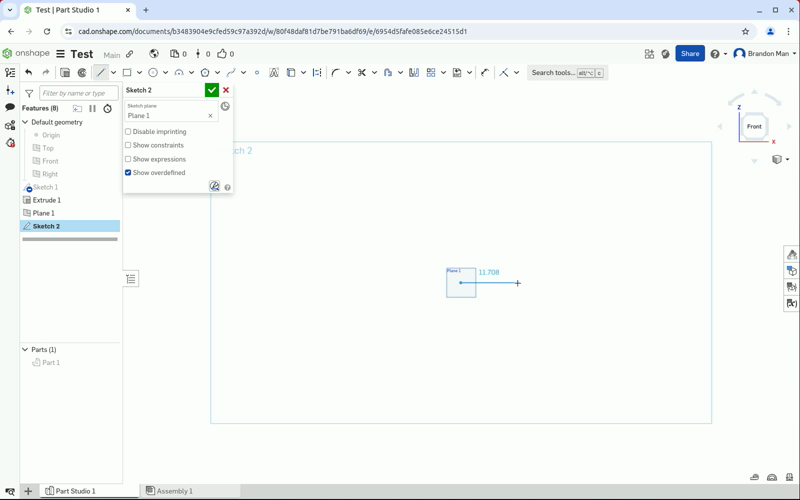
mouse_move(547, 282)
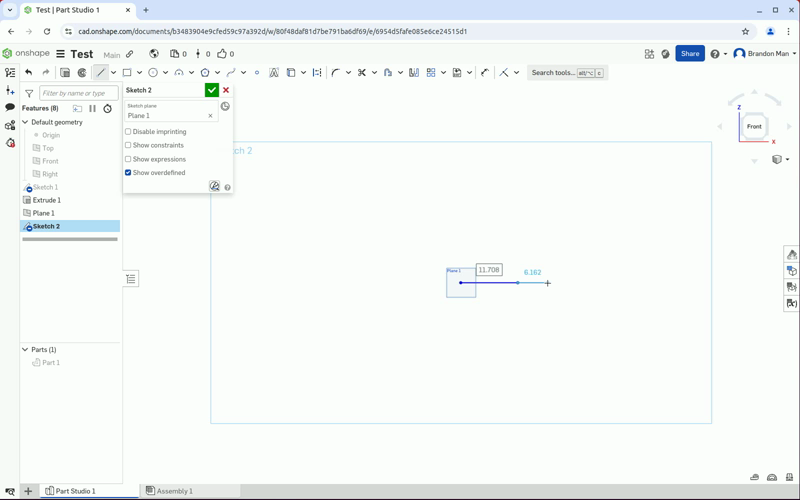
mouse_move(517, 226)
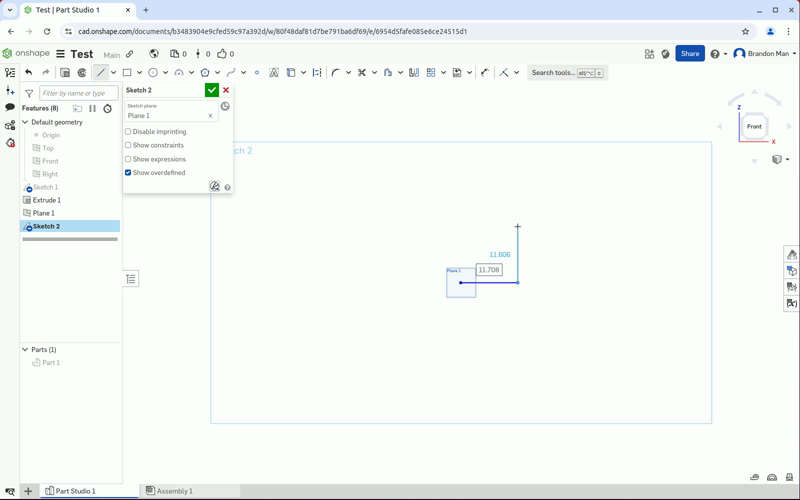
click(517, 226)
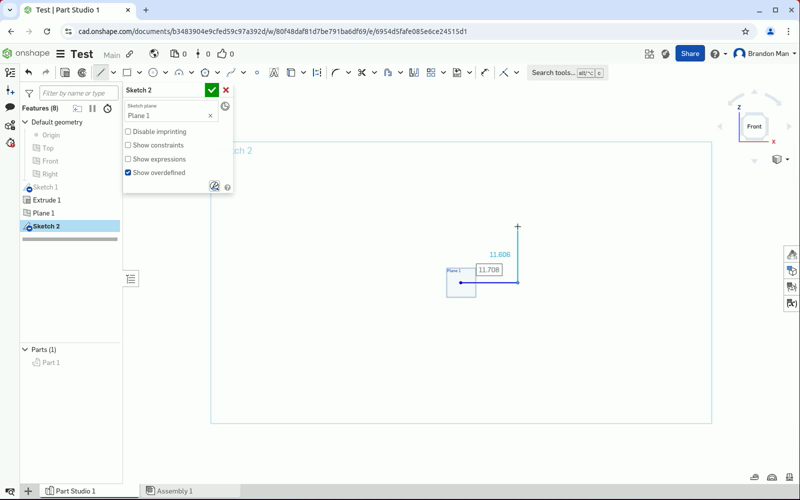
key_up(shift)
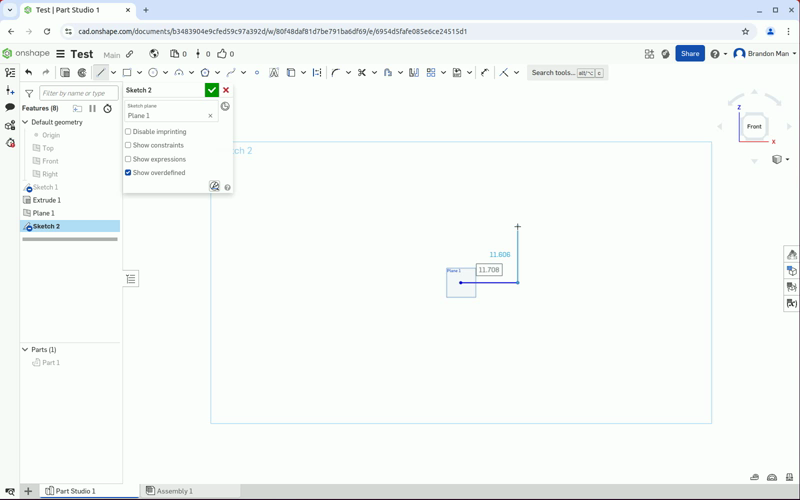
key_down(shift)
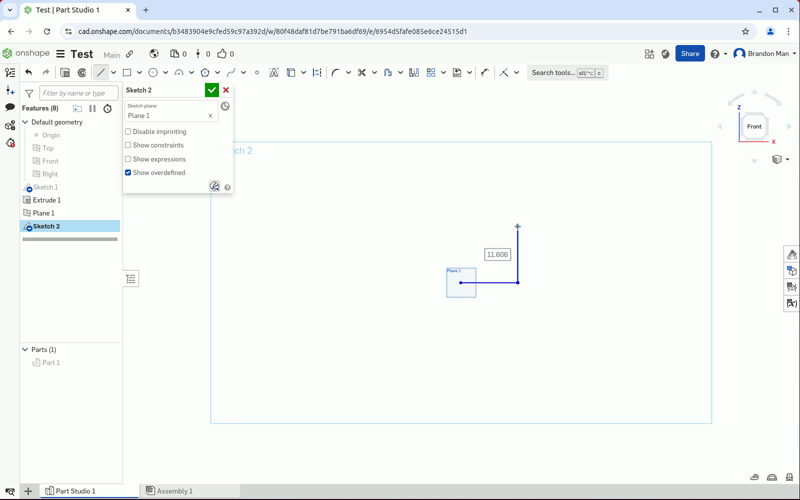
mouse_move(547, 226)
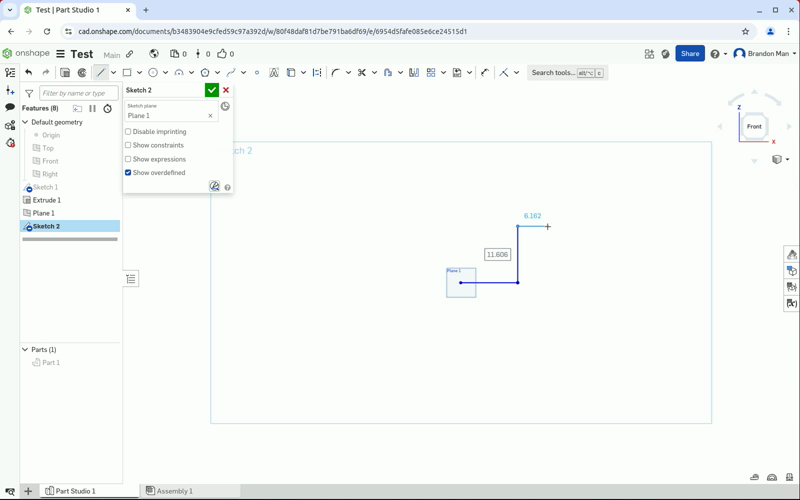
mouse_move(460, 226)
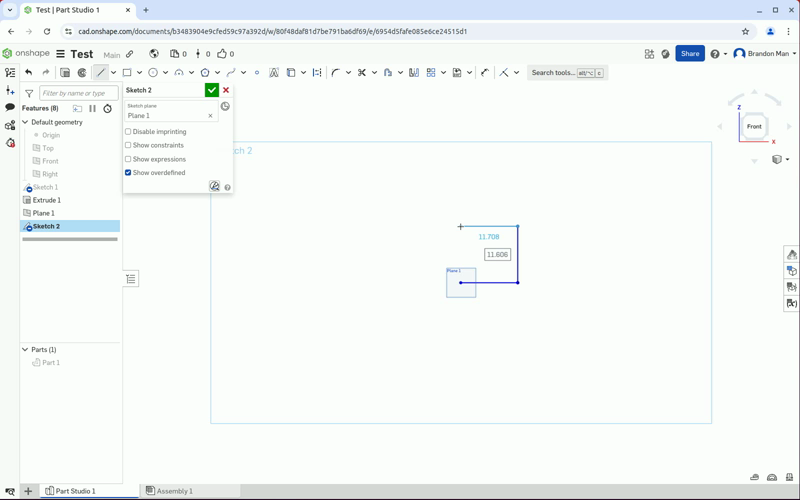
click(460, 226)
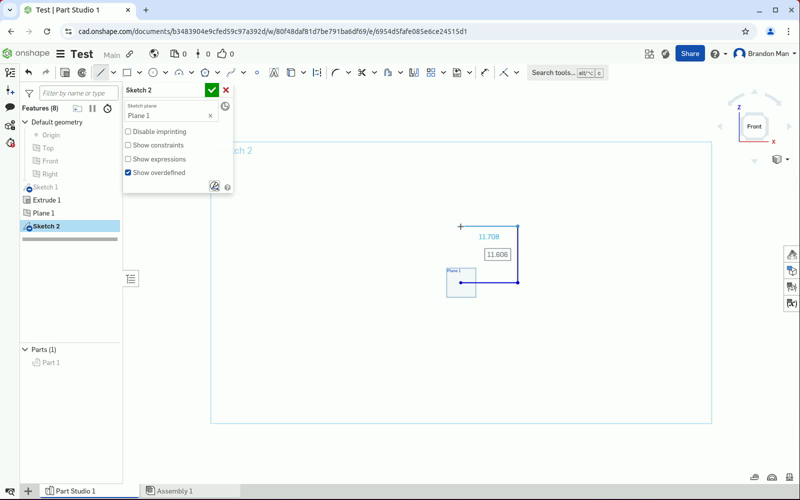
key_up(shift)
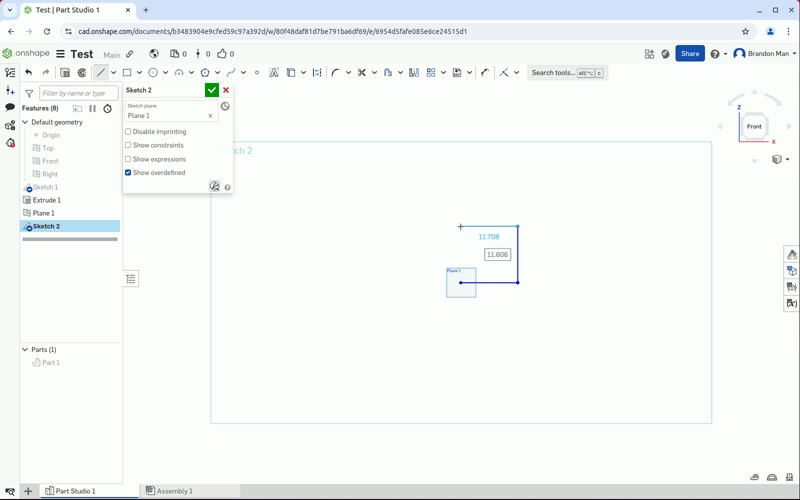
mouse_move(490, 226)
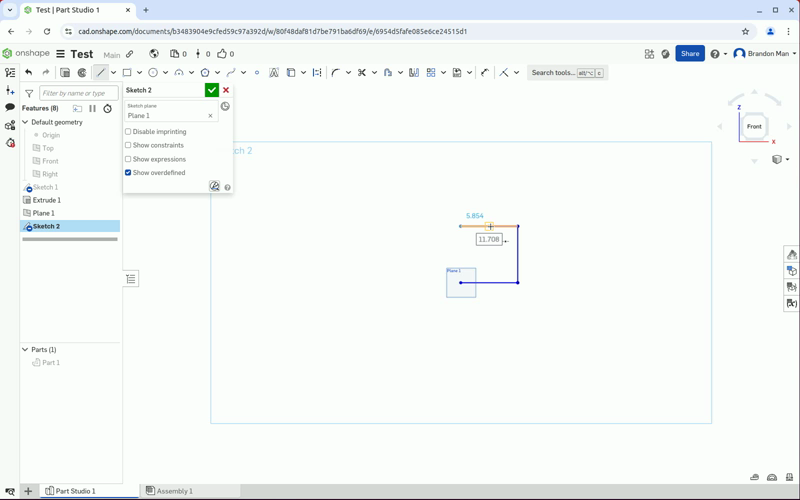
key_down(shift)
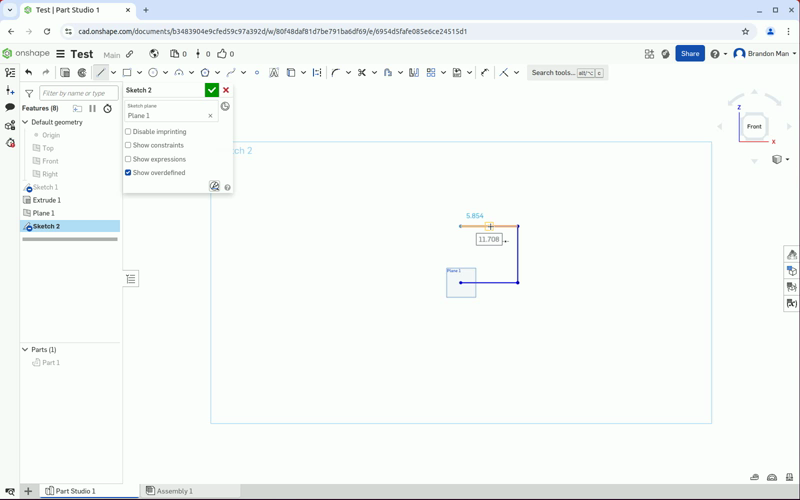
mouse_move(460, 282)
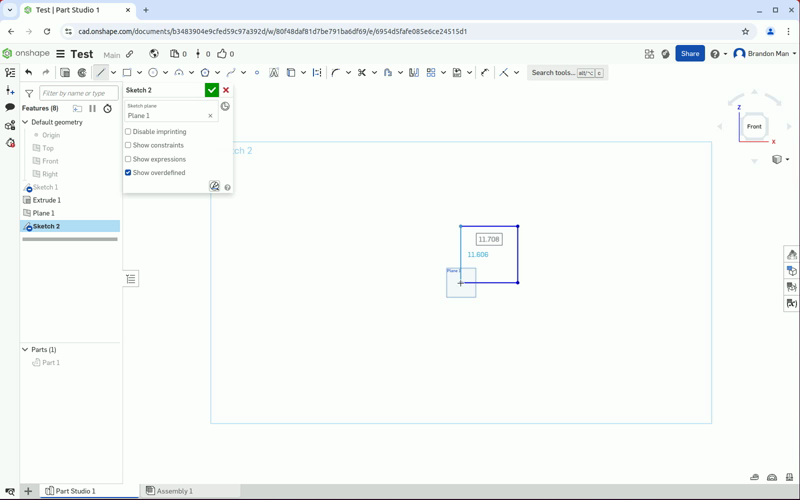
key_up(shift)
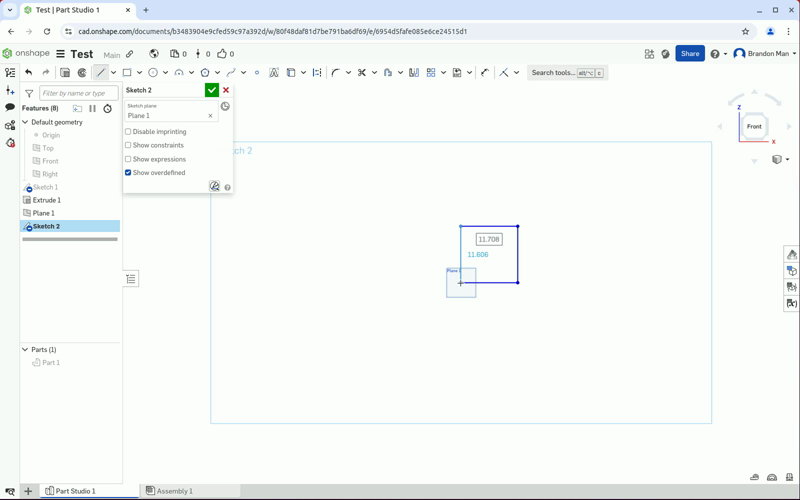
click(460, 282)
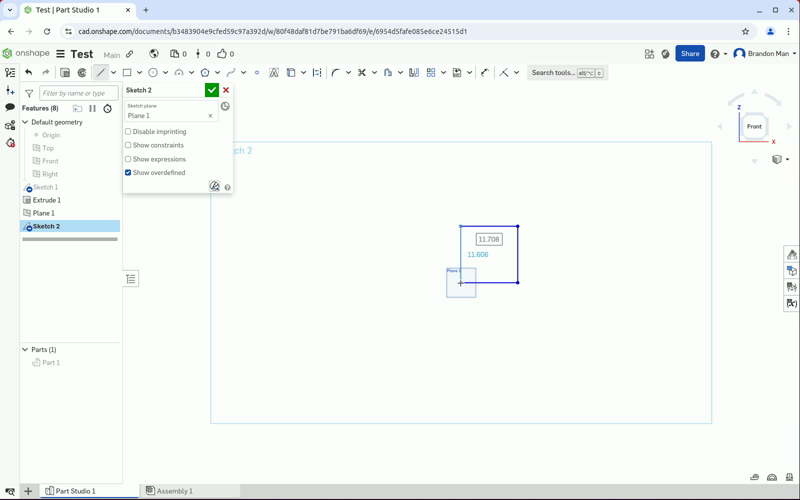
key(esc)
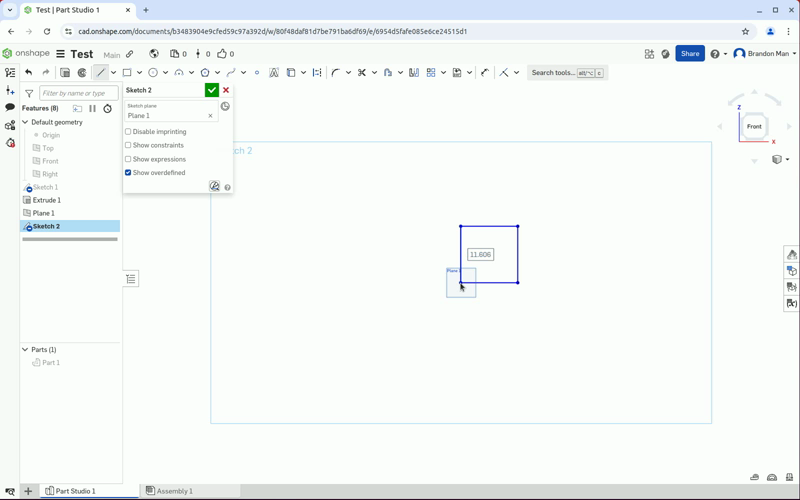
mouse_move(489, 268)
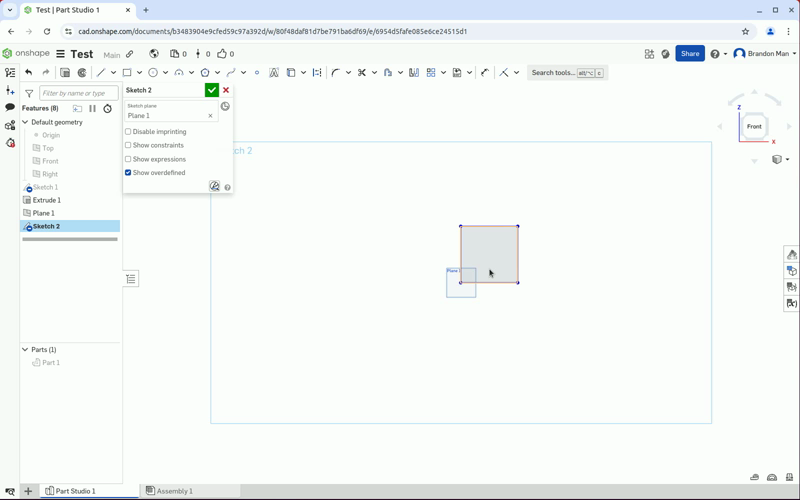
click(489, 268)
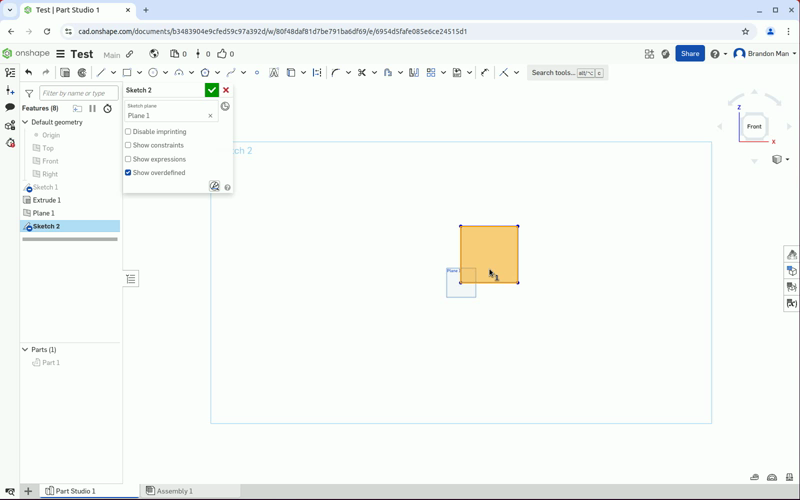
mouse_move(73, 352)
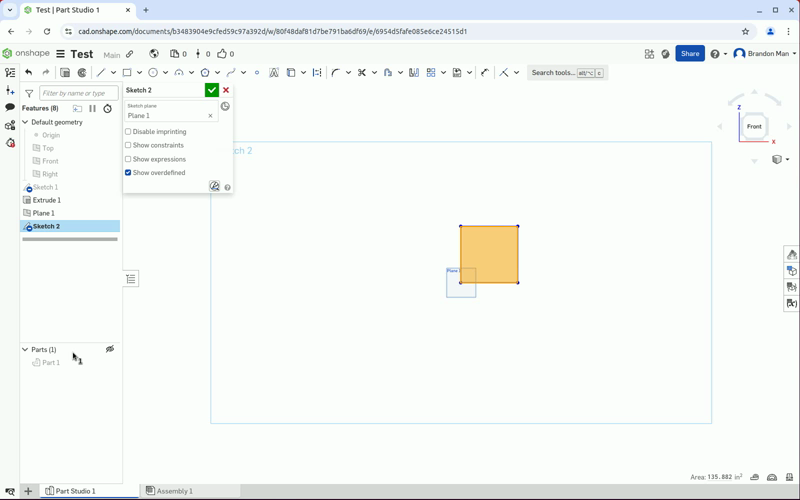
key(shift+y)
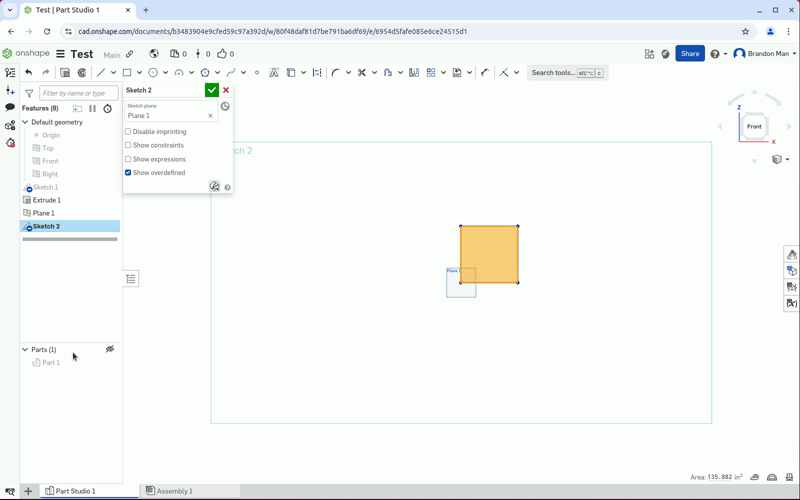
key(shift+e)
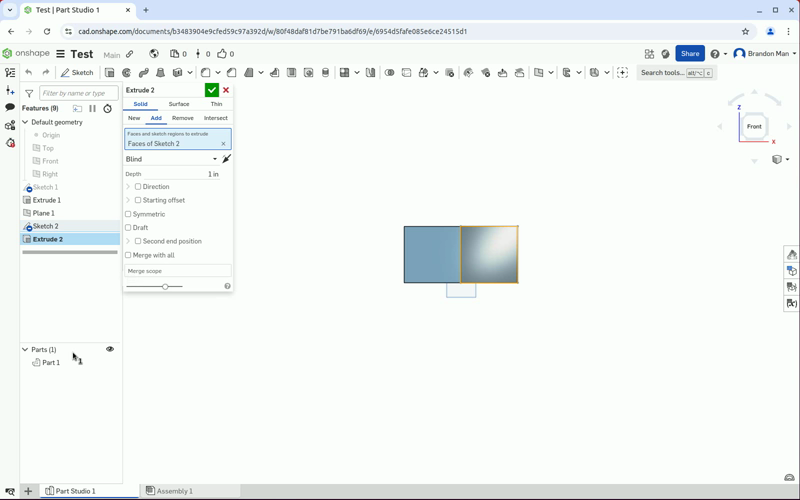
mouse_move(143, 106)
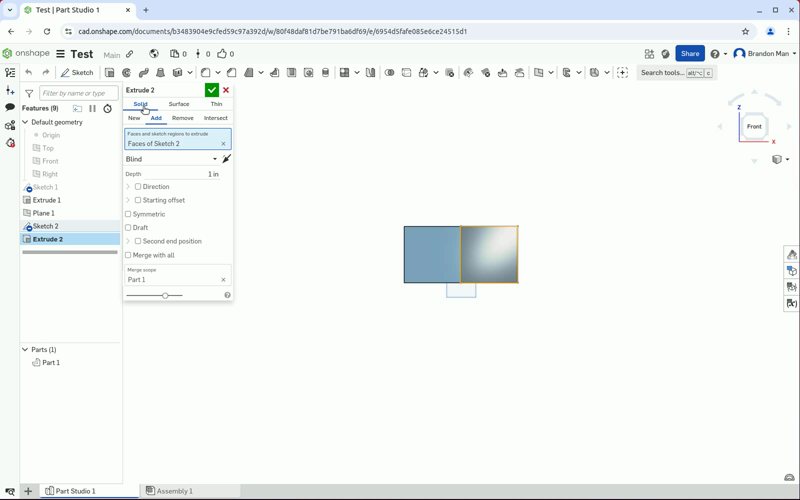
click(143, 106)
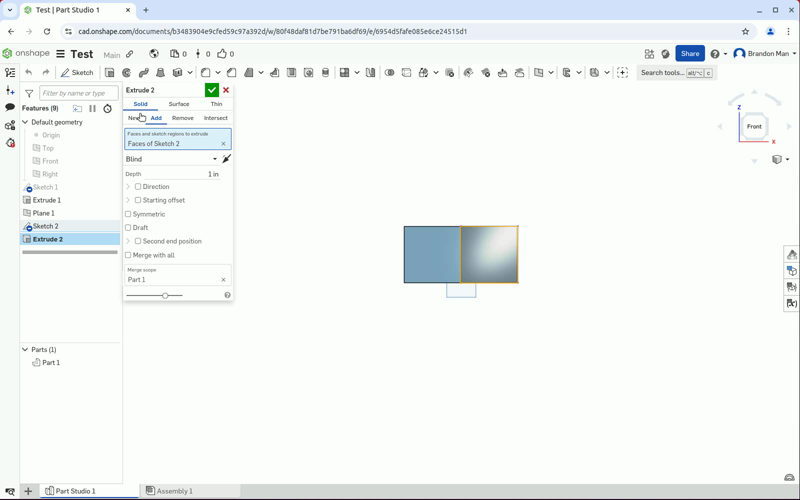
mouse_move(137, 120)
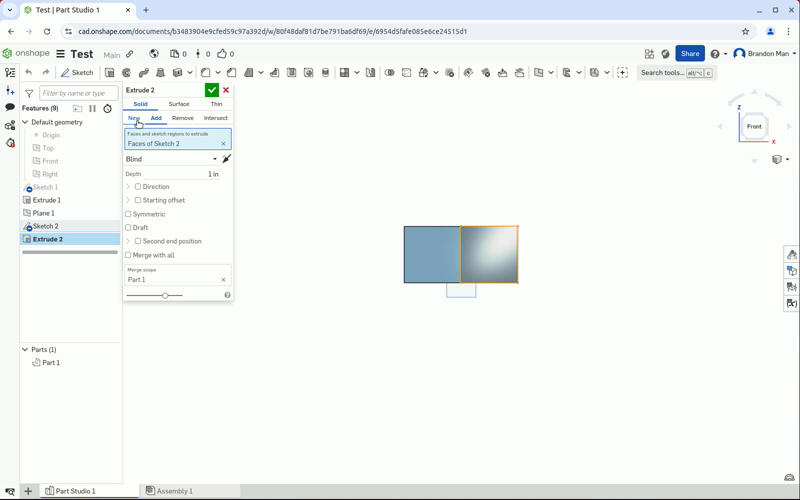
click(137, 120)
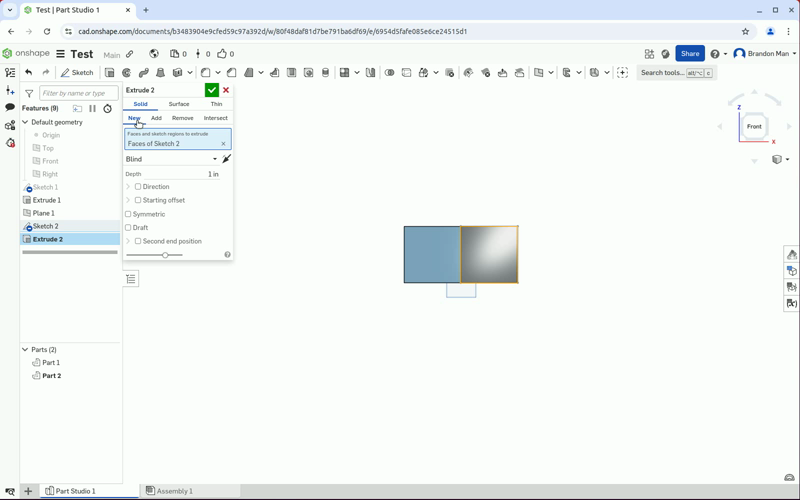
key(tab, 4)
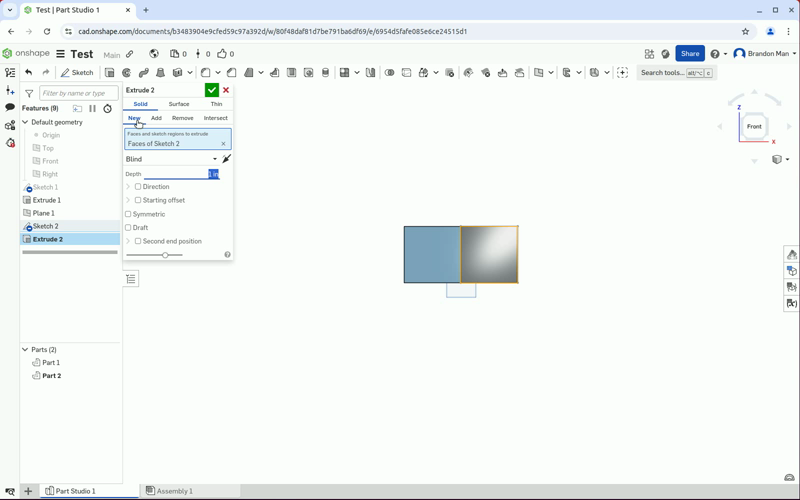
text(11.554)
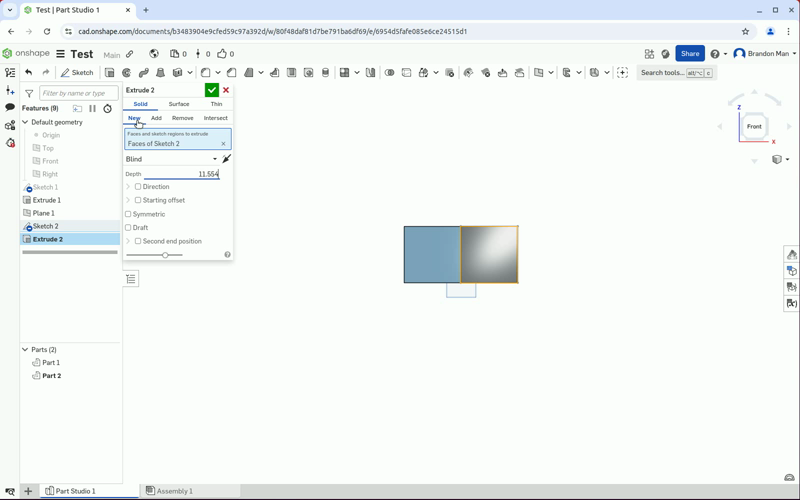
key(enter)
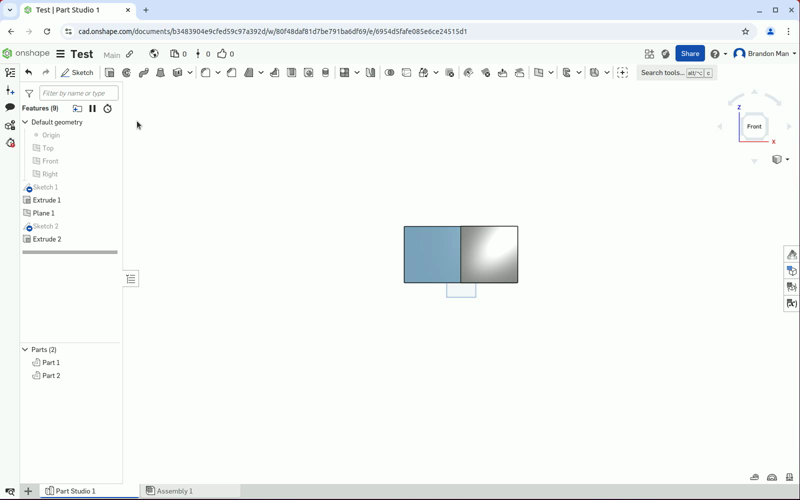
key(shift+h)
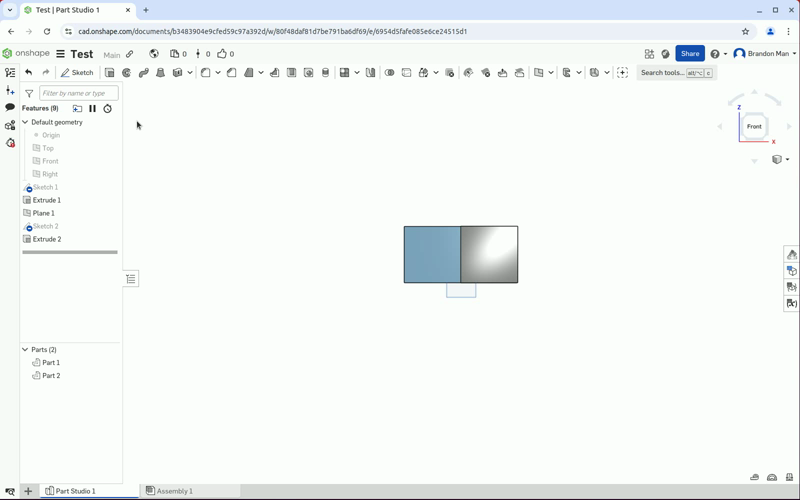
key(shift+h)
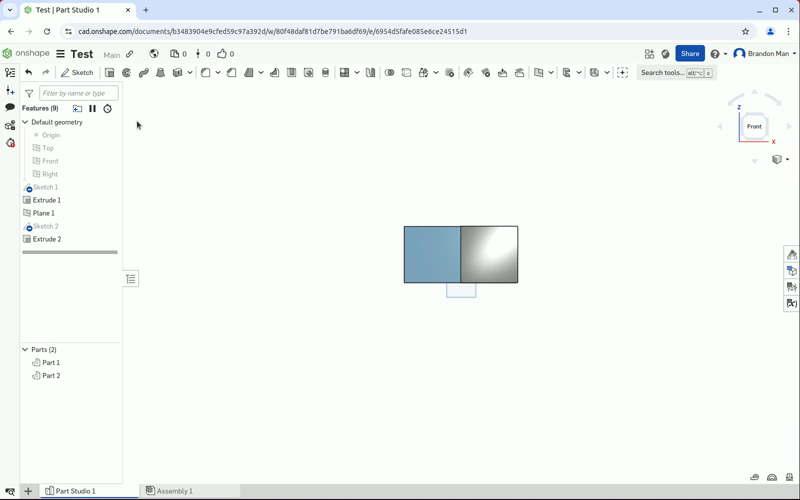
mouse_move(73, 189)
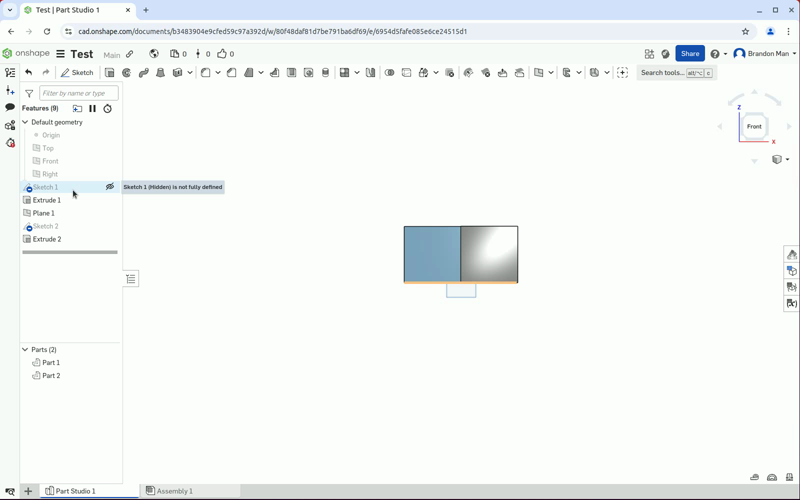
click(73, 189)
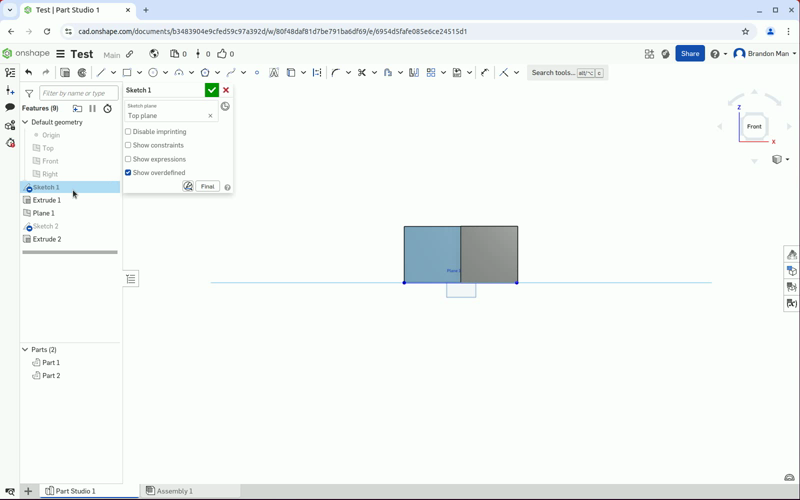
mouse_move(229, 92)
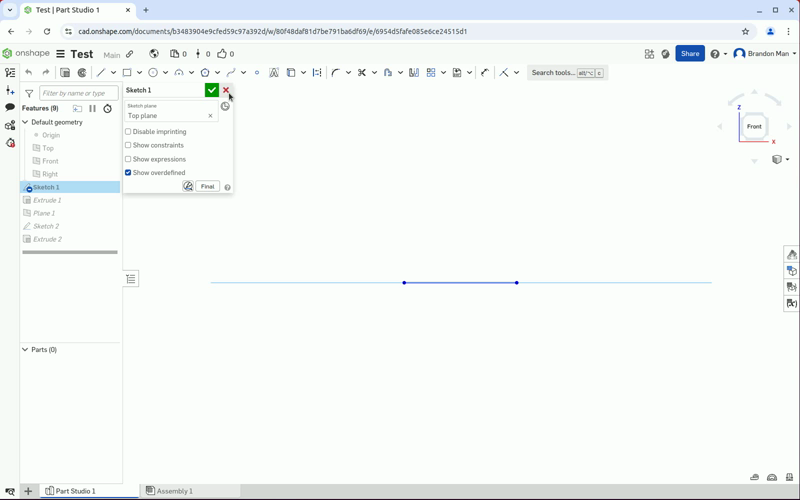
click(229, 92)
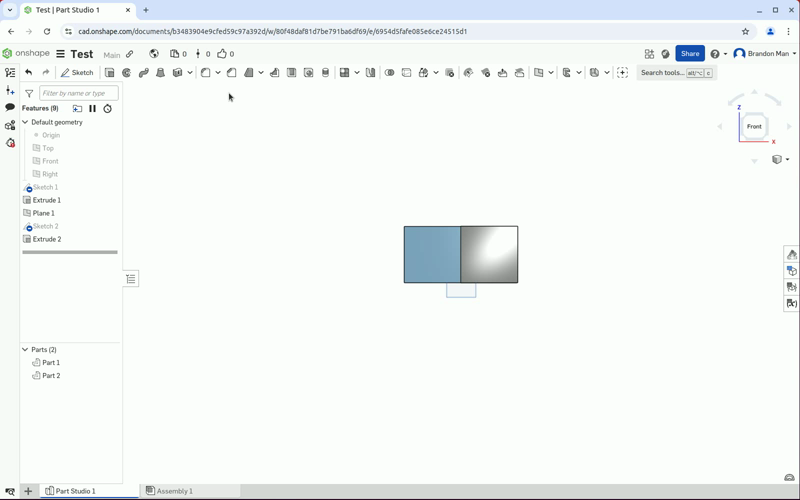
mouse_move(73, 352)
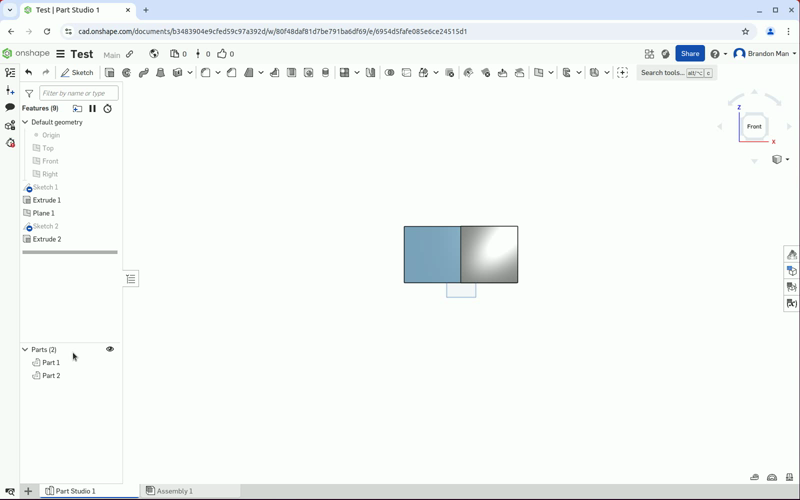
key(y)
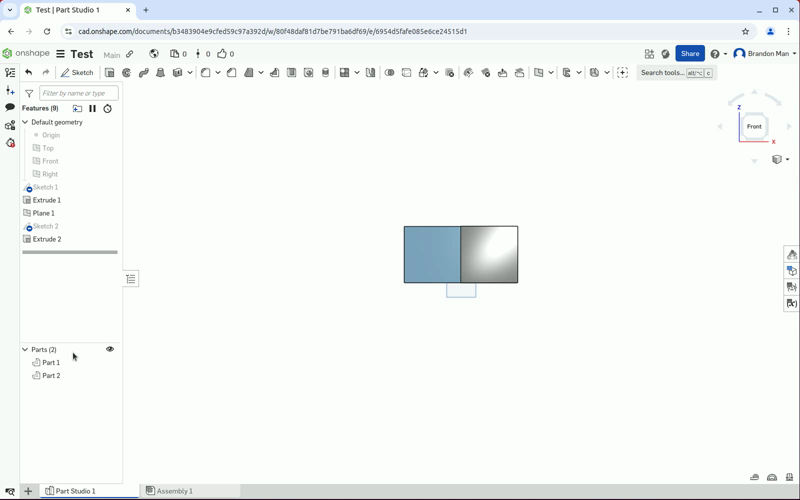
key(shift+p)
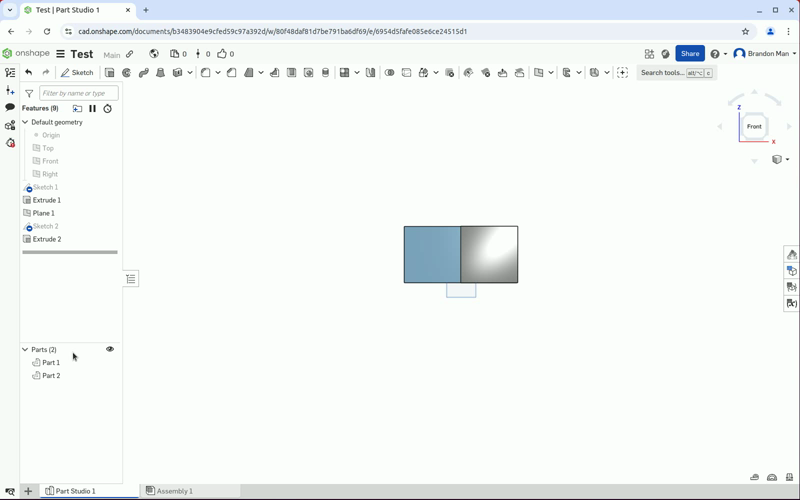
key(space)
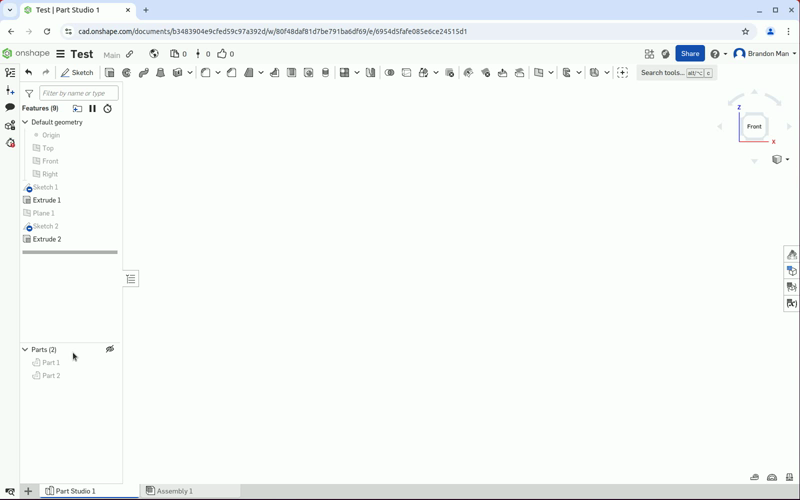
key_down(shift)
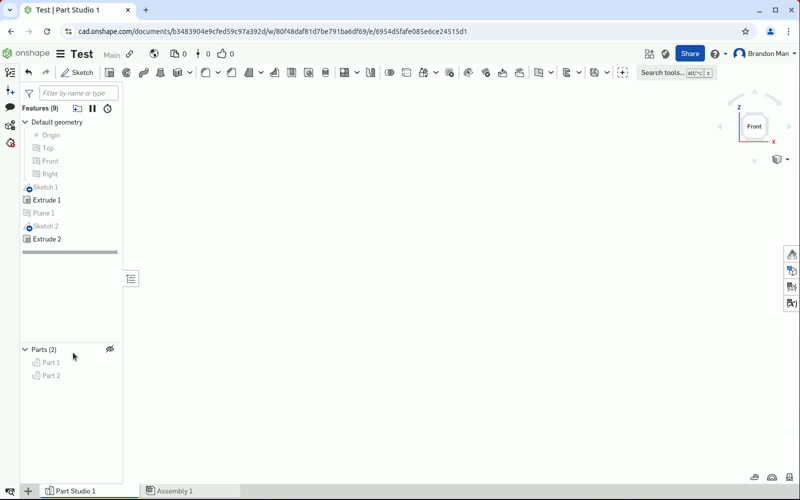
key(down)
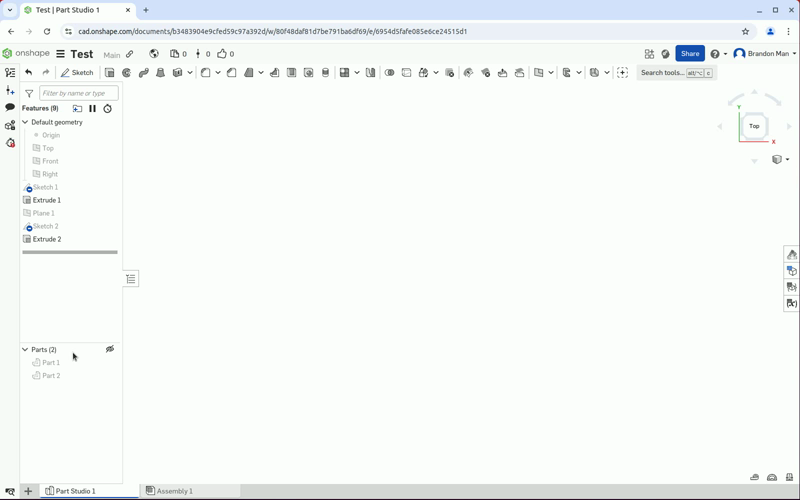
key_up(shift)
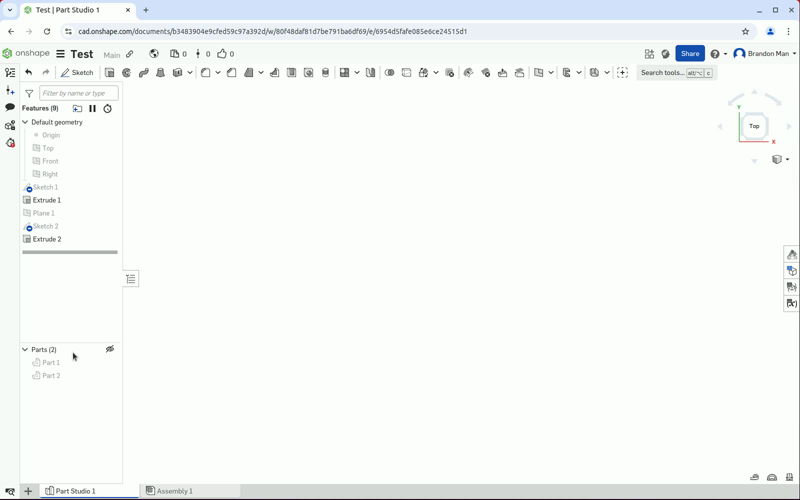
mouse_move(73, 352)
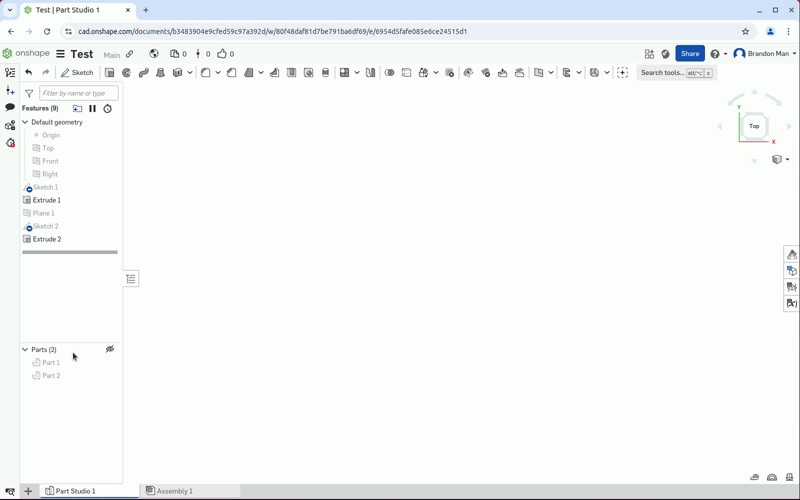
key(shift+y)
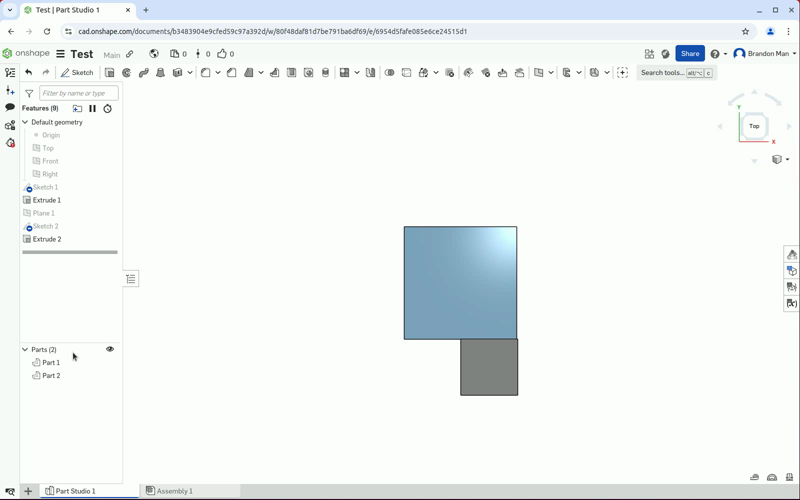
mouse_move(541, 75)
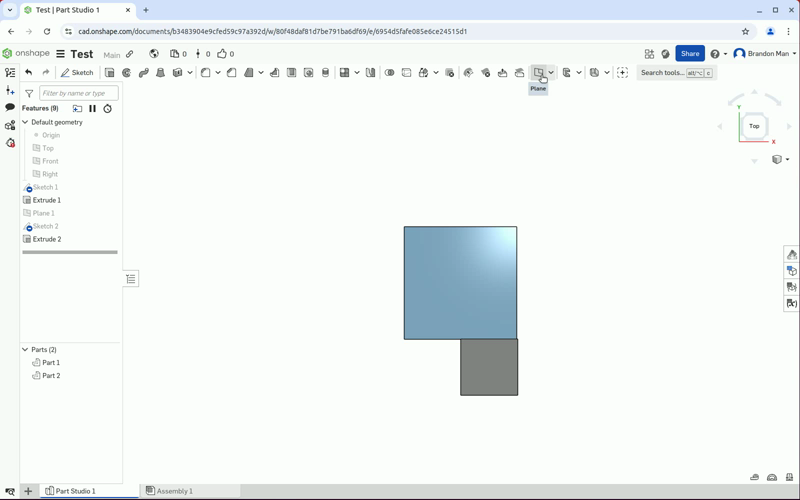
click(541, 75)
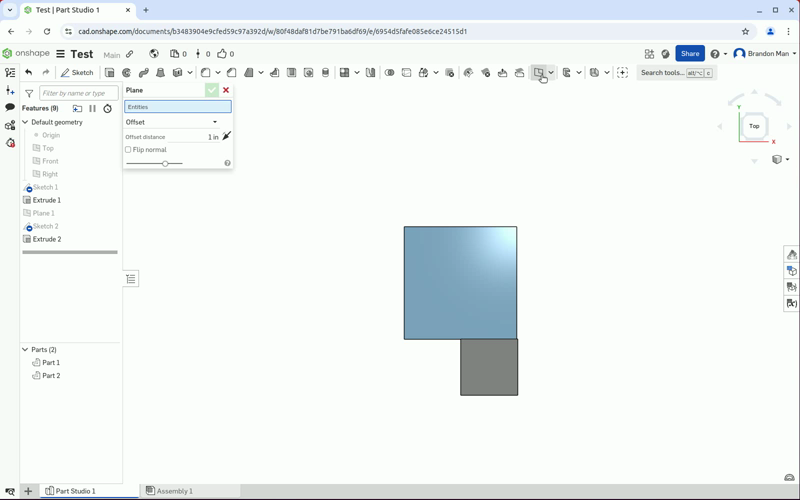
mouse_move(73, 150)
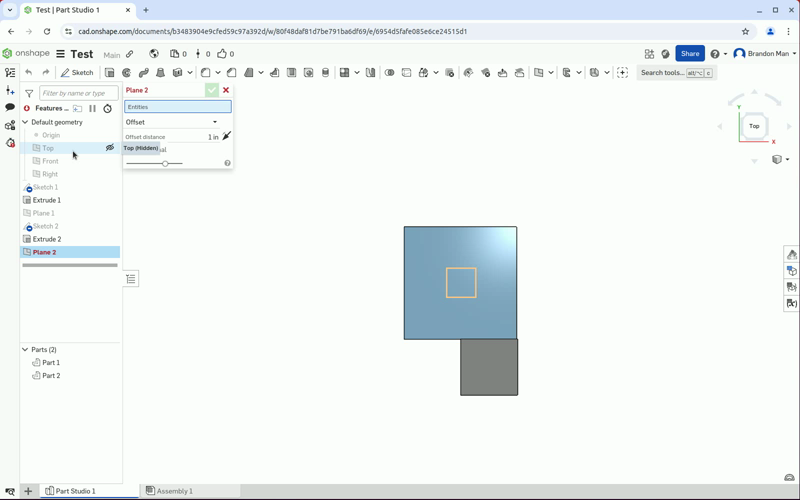
click(73, 150)
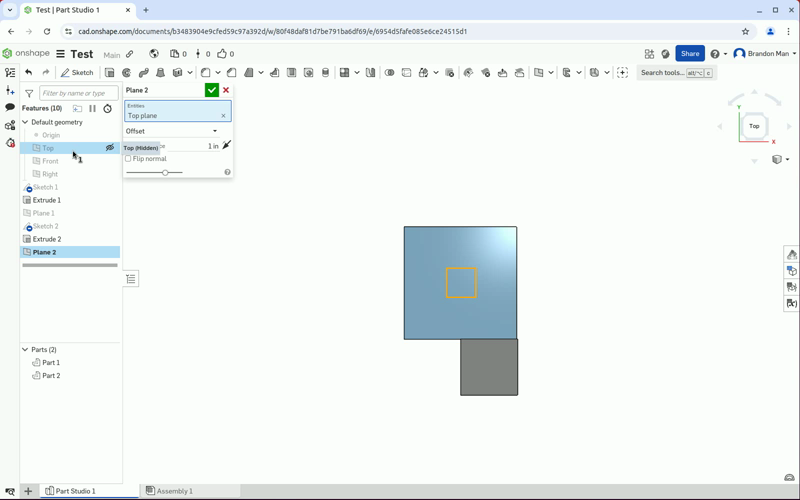
key(tab, 2)
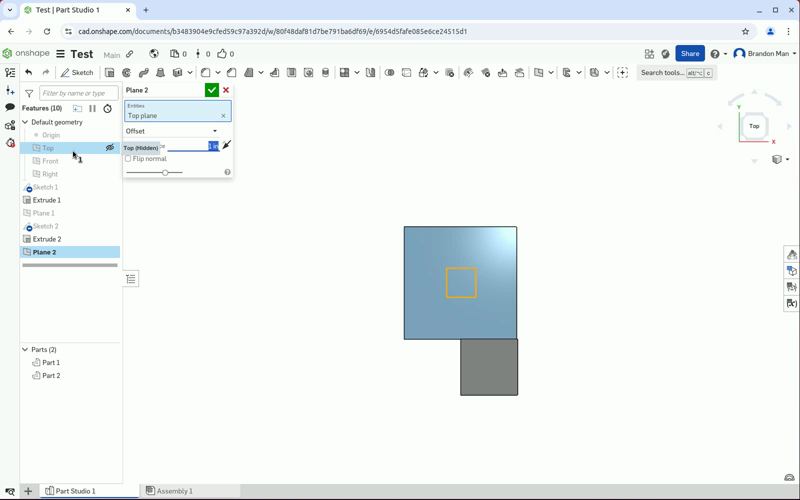
text(11.554)
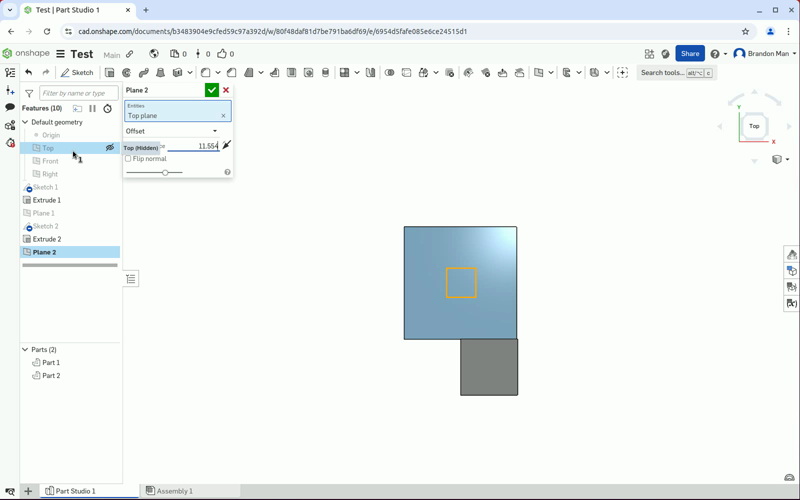
key(enter, 2)
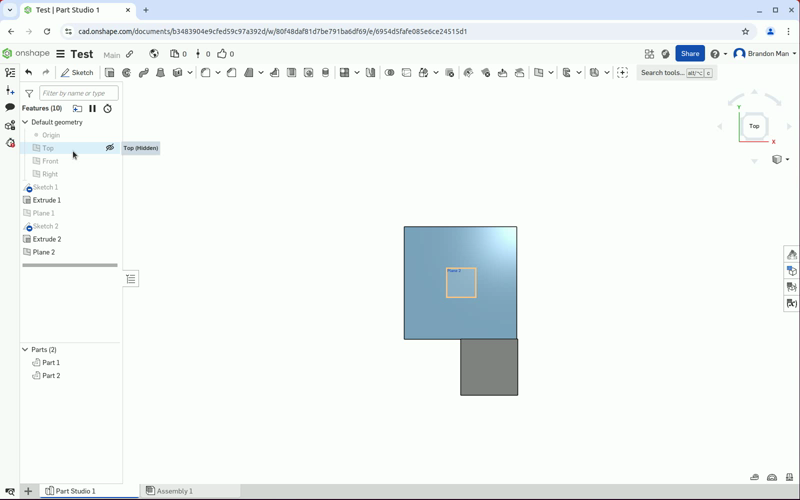
key(shift+s)
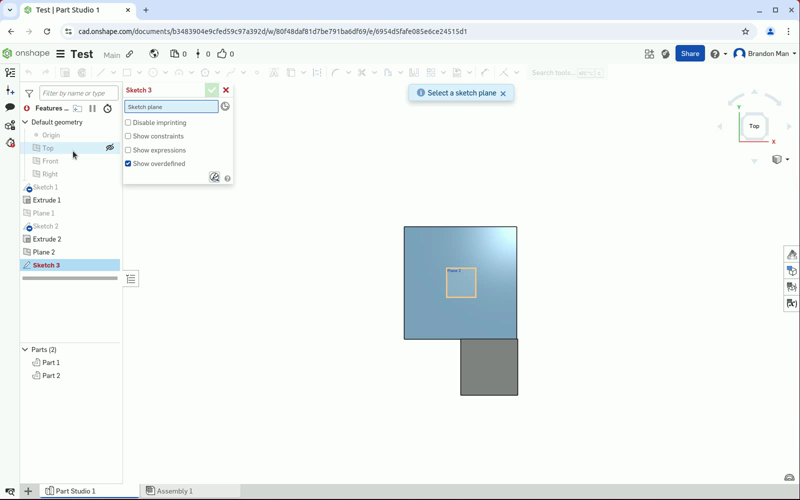
mouse_move(73, 254)
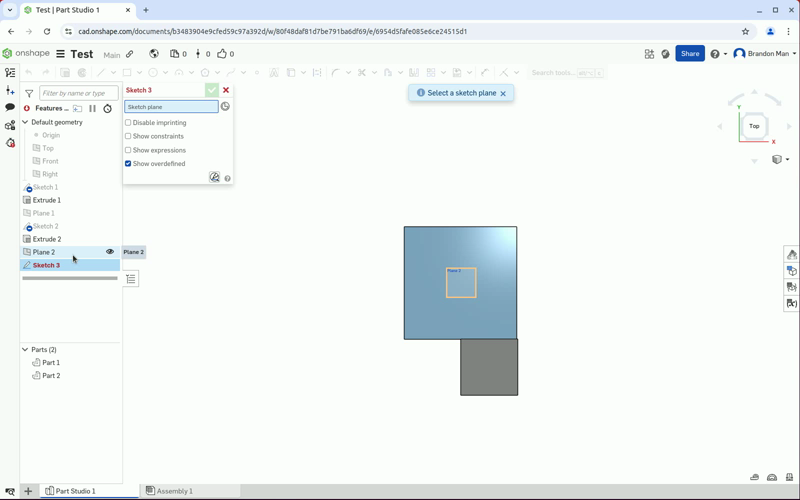
click(73, 254)
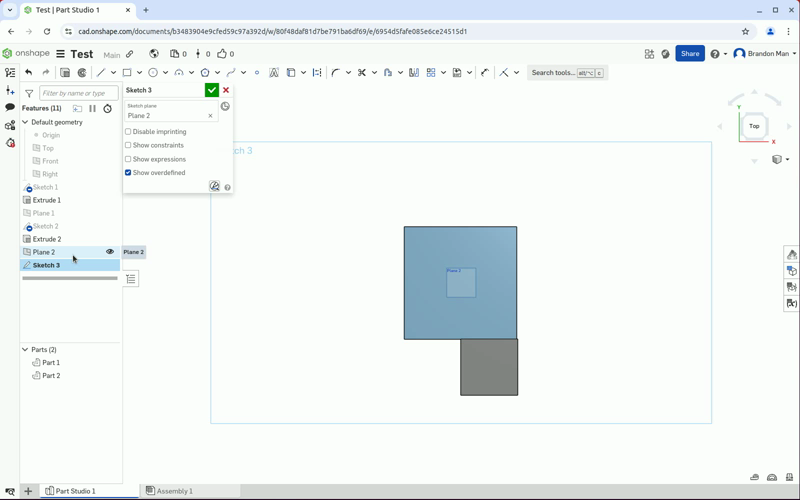
mouse_move(73, 352)
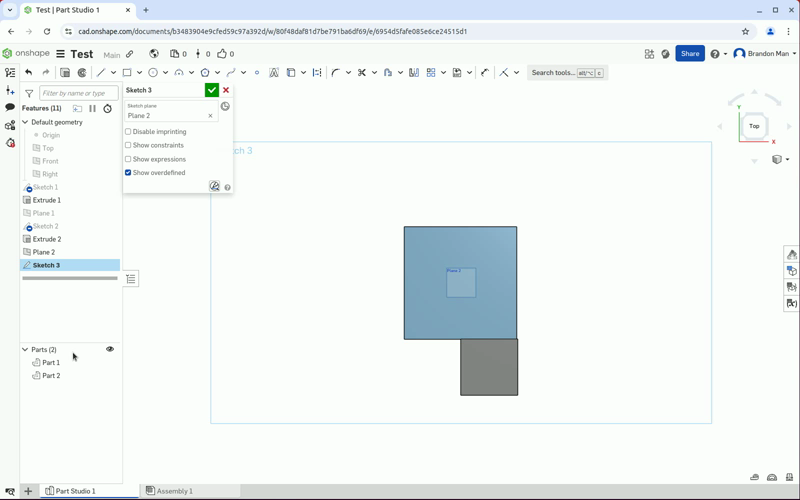
key(y)
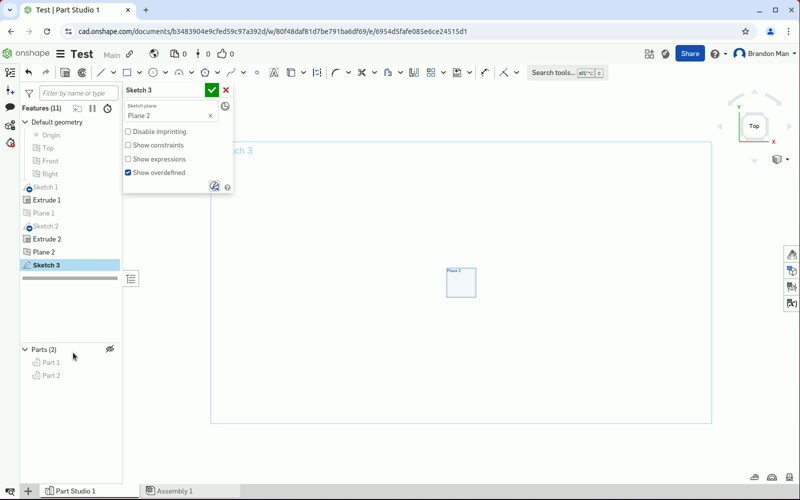
key(l)
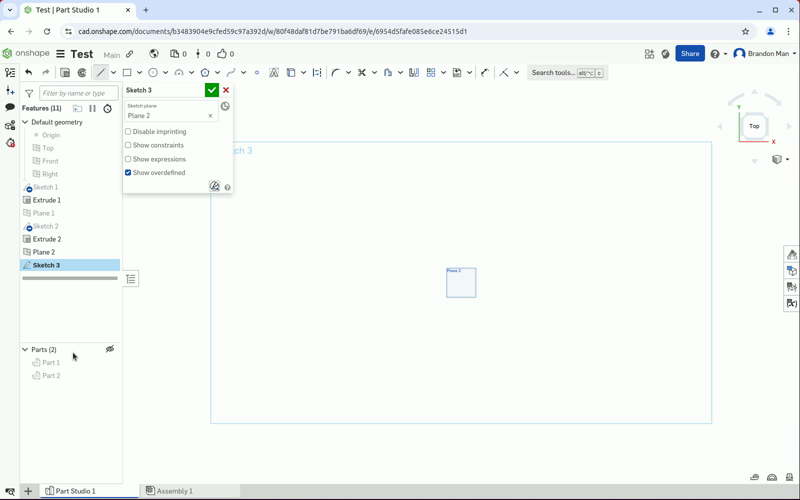
key_down(shift)
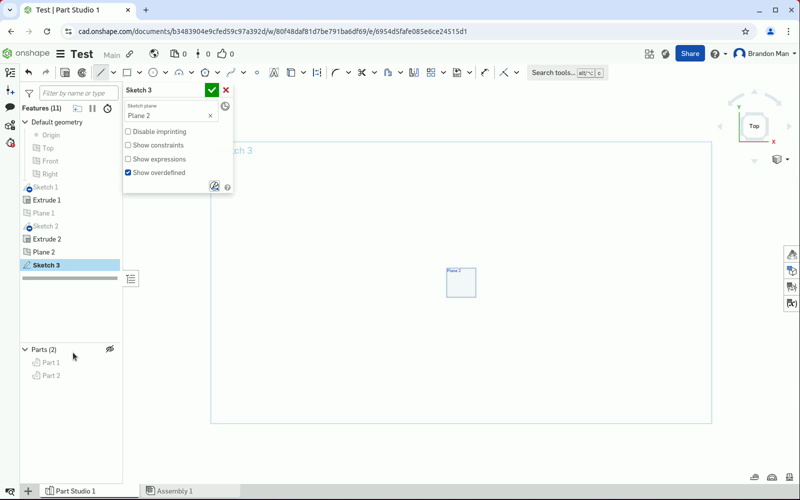
mouse_move(460, 395)
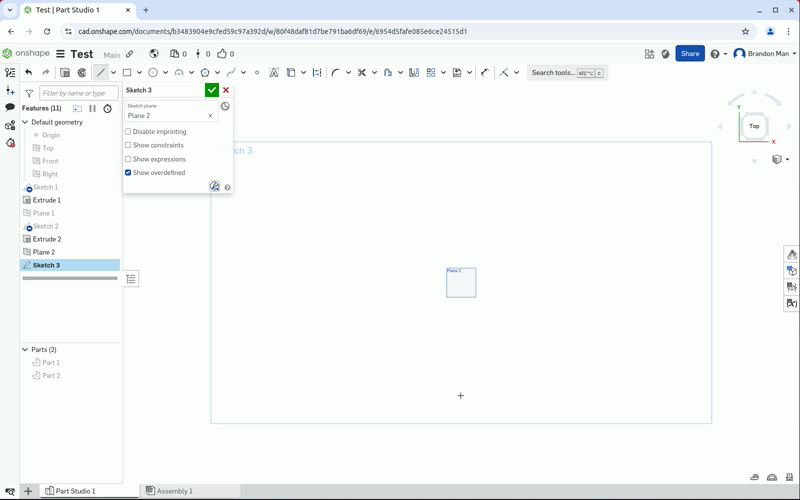
click(460, 395)
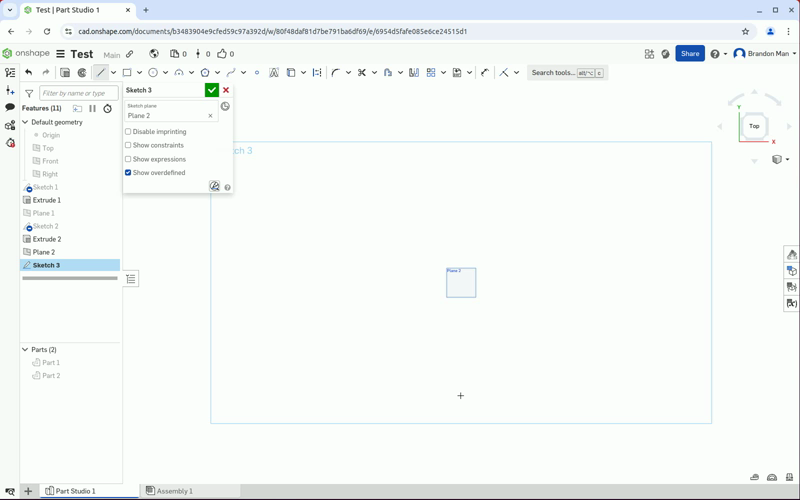
key_up(shift)
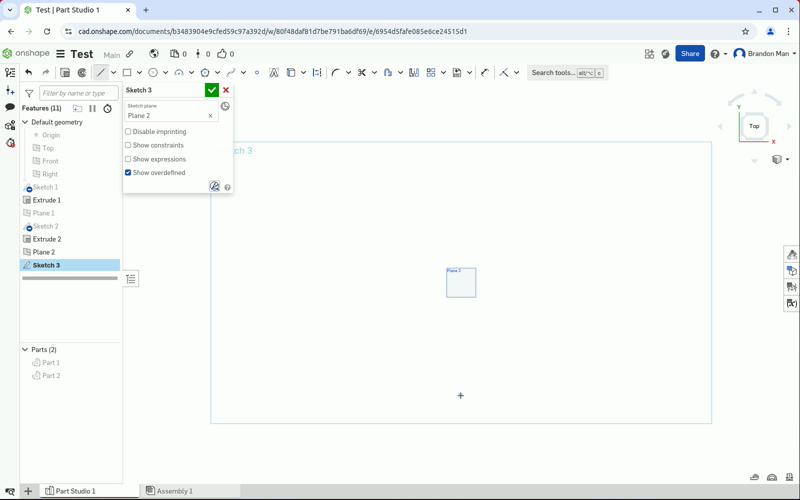
key_down(shift)
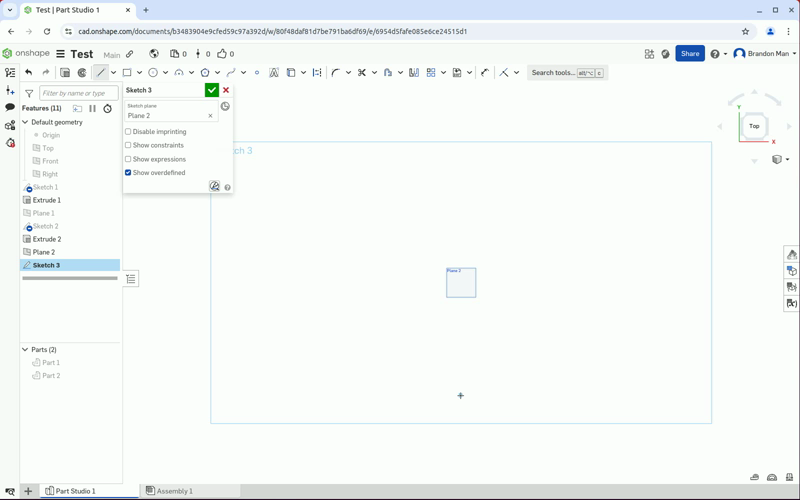
mouse_move(490, 395)
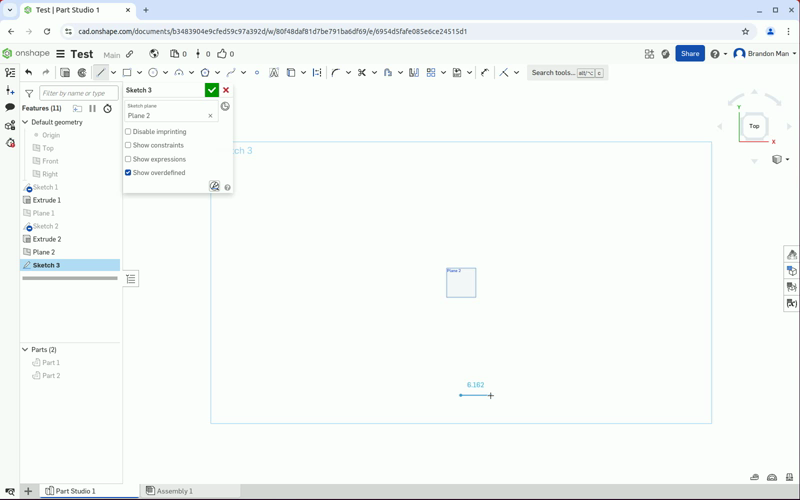
mouse_move(517, 395)
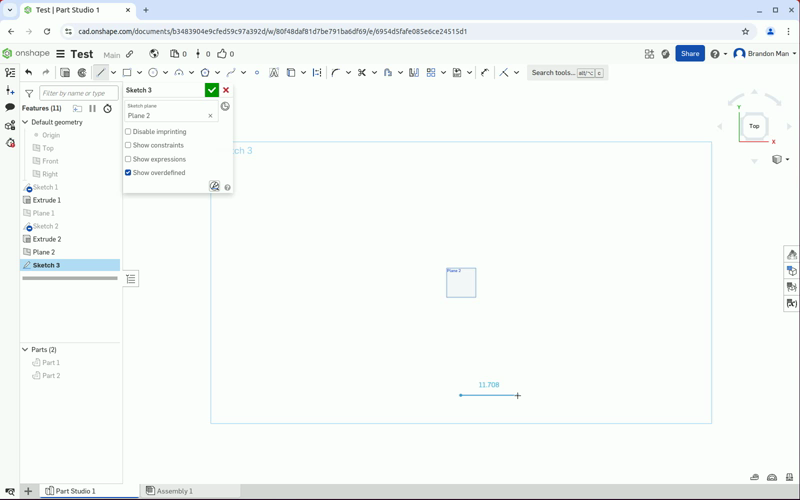
click(517, 395)
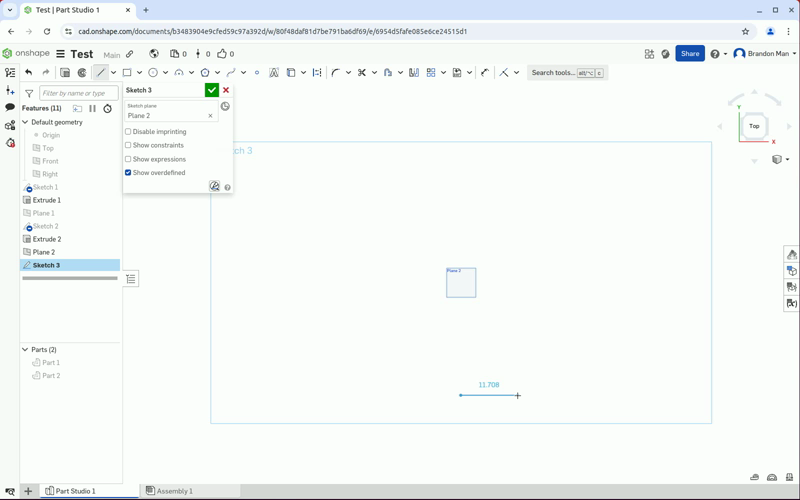
key_up(shift)
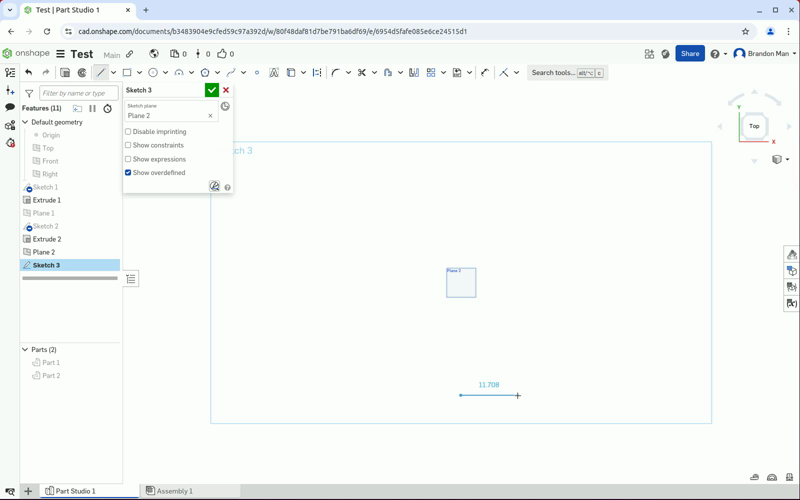
key_down(shift)
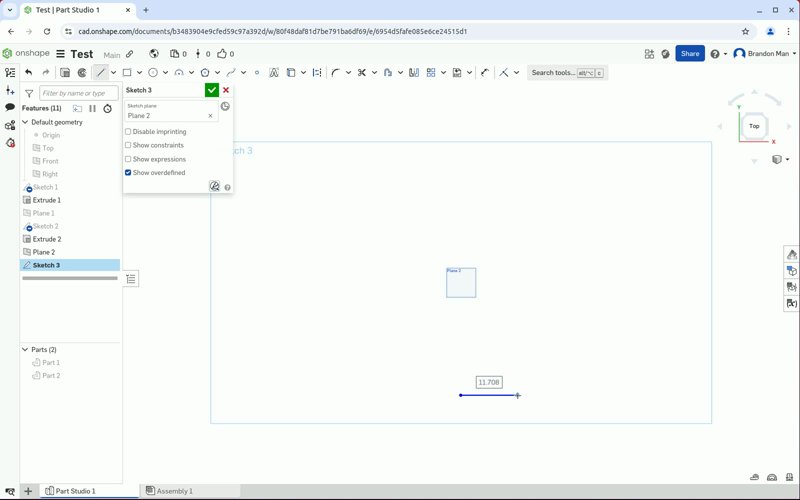
mouse_move(547, 395)
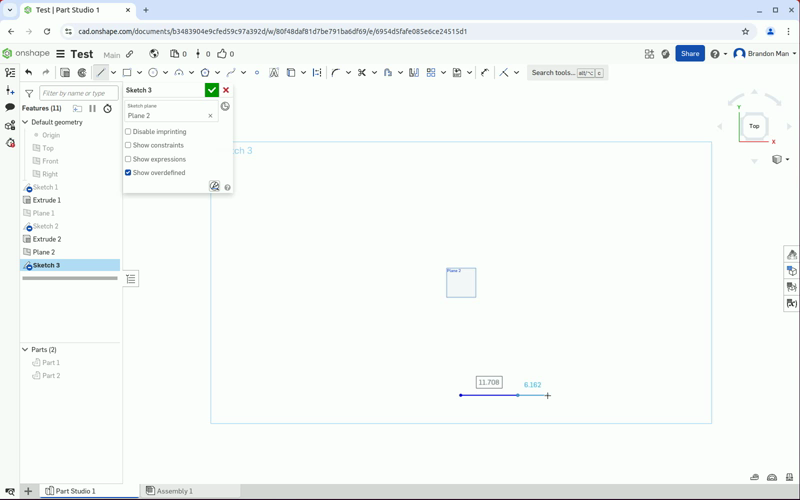
mouse_move(517, 338)
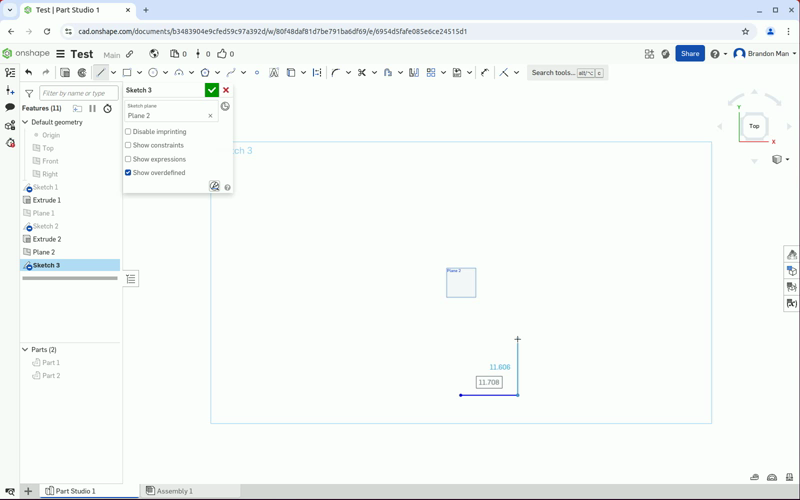
click(517, 338)
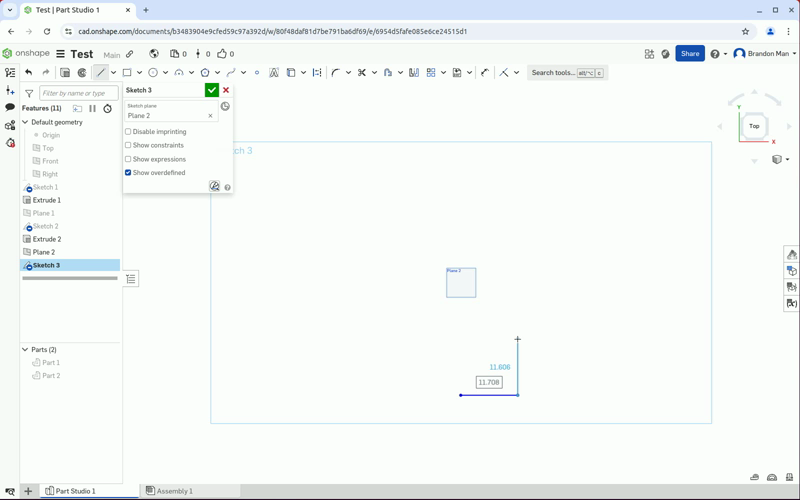
key_up(shift)
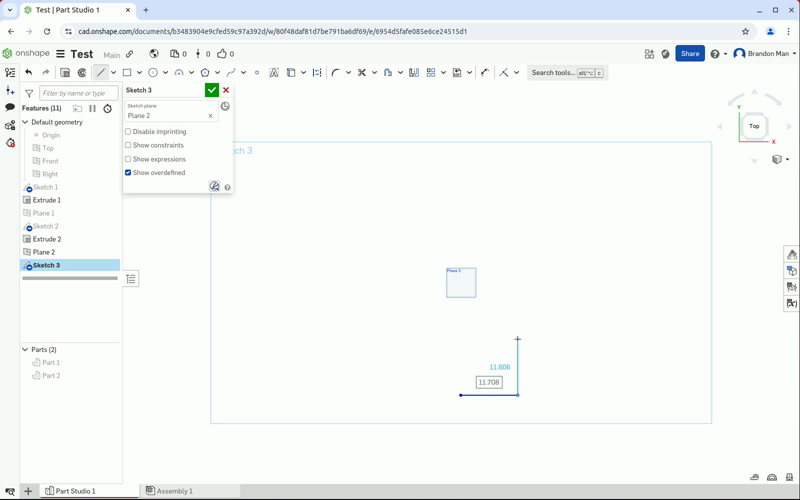
key_down(shift)
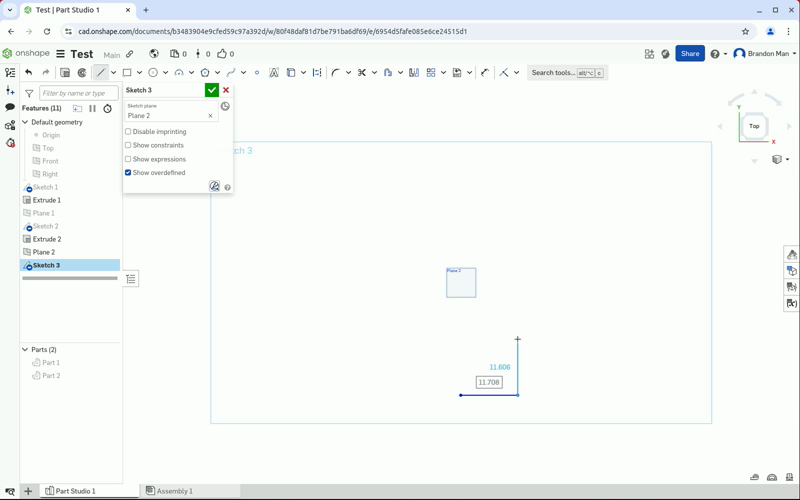
mouse_move(547, 338)
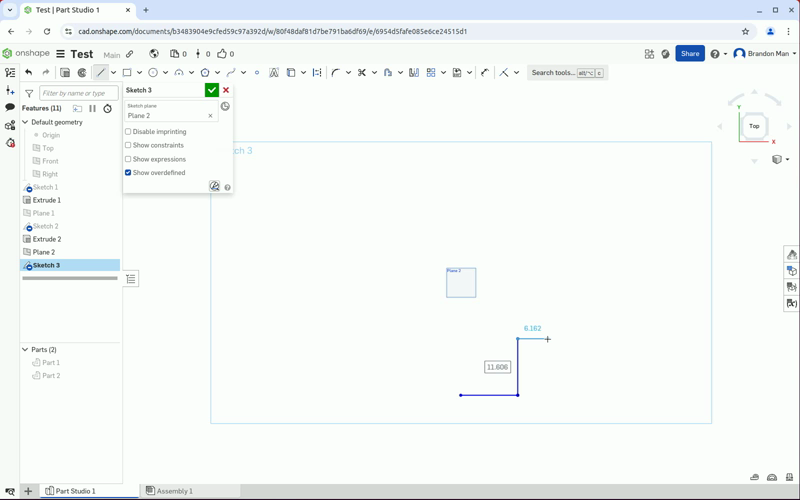
mouse_move(460, 338)
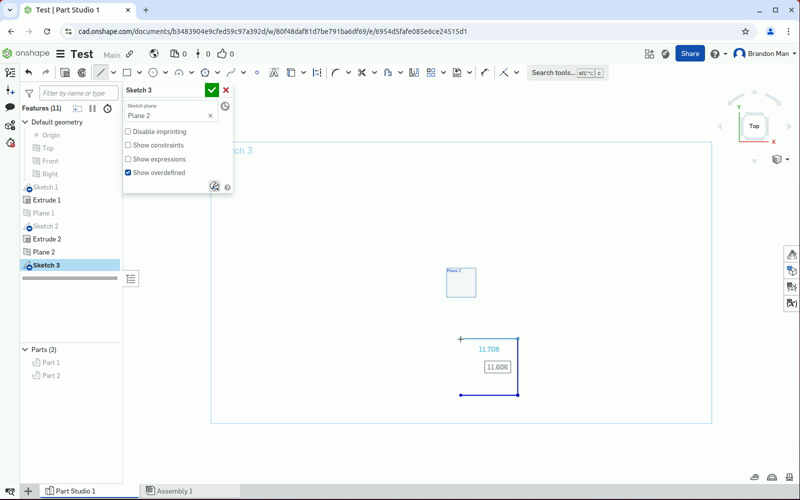
click(460, 338)
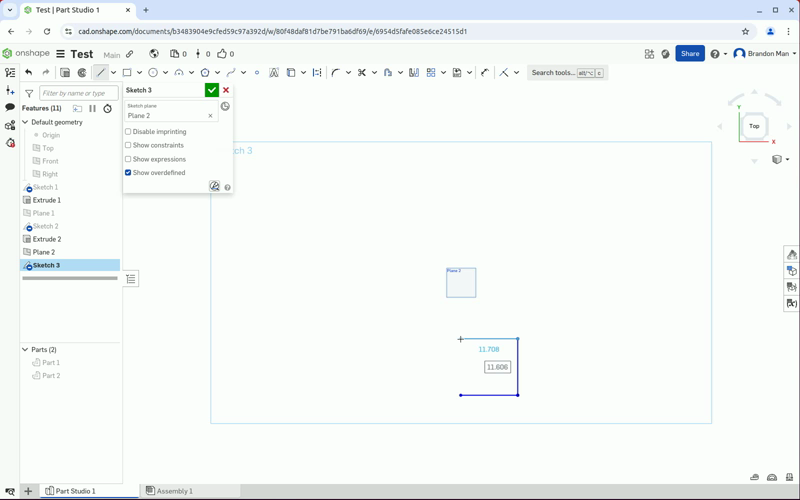
key_up(shift)
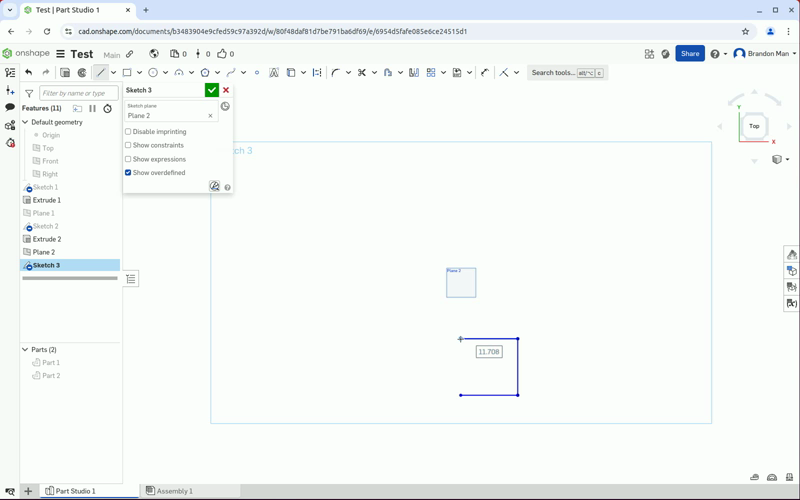
mouse_move(490, 338)
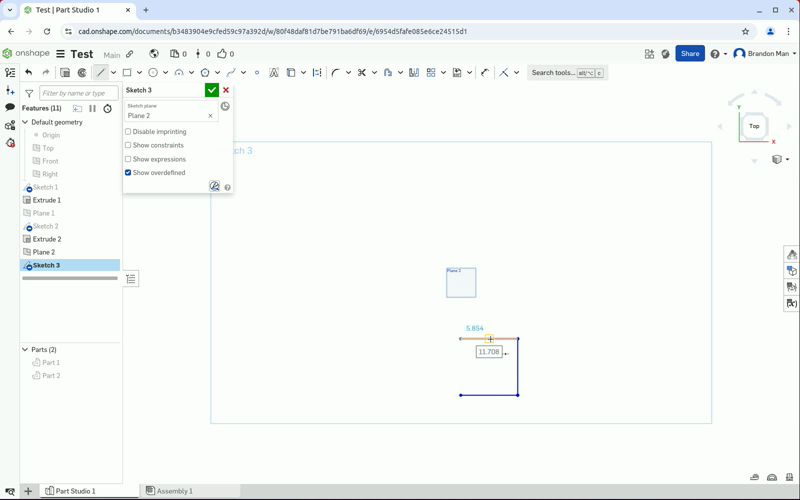
key_down(shift)
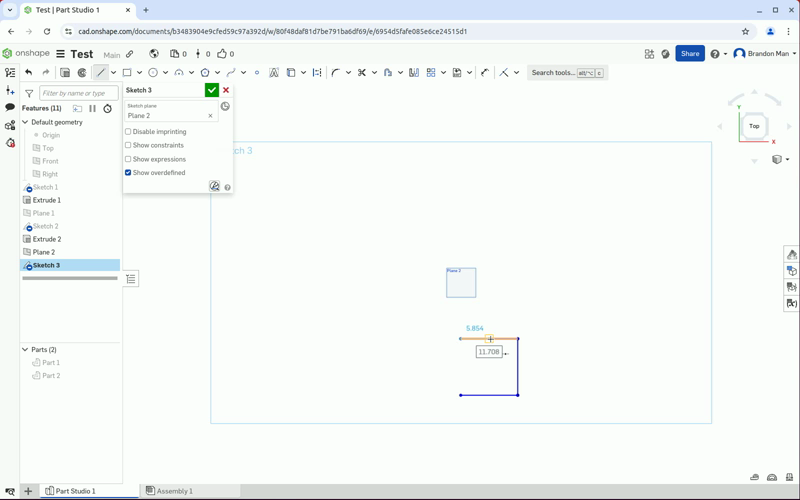
mouse_move(460, 395)
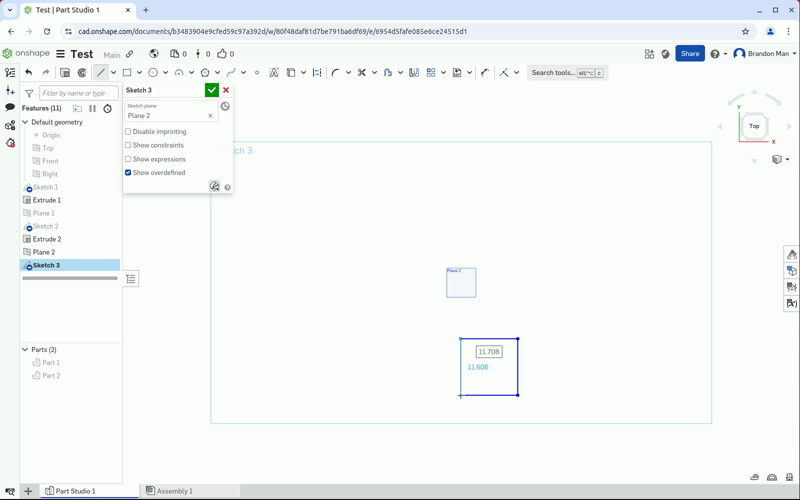
key_up(shift)
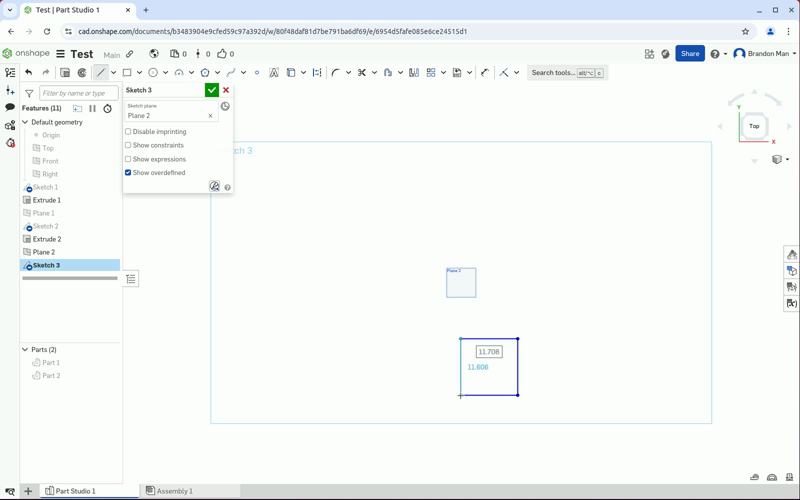
click(460, 395)
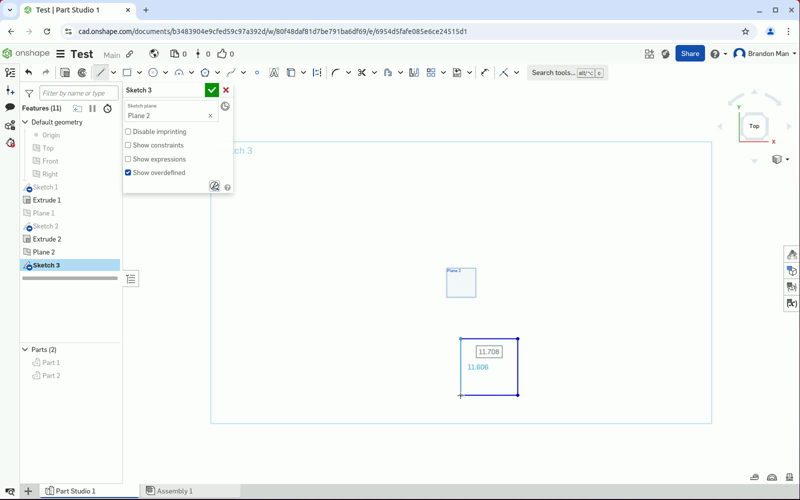
key(esc)
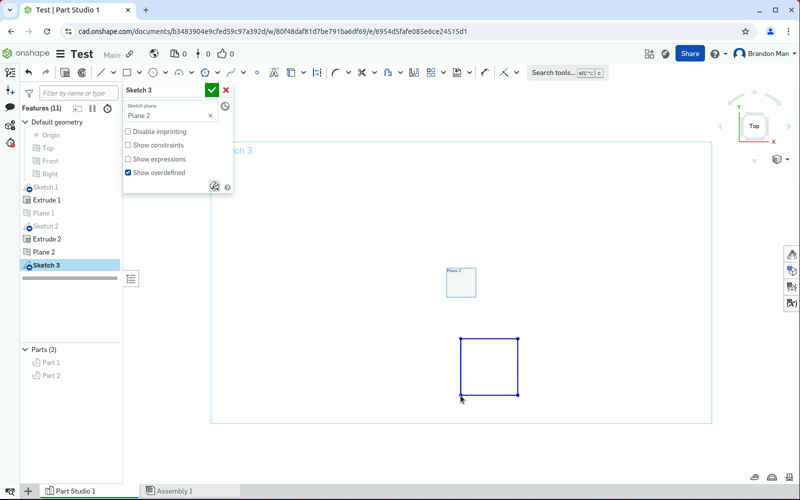
mouse_move(508, 368)
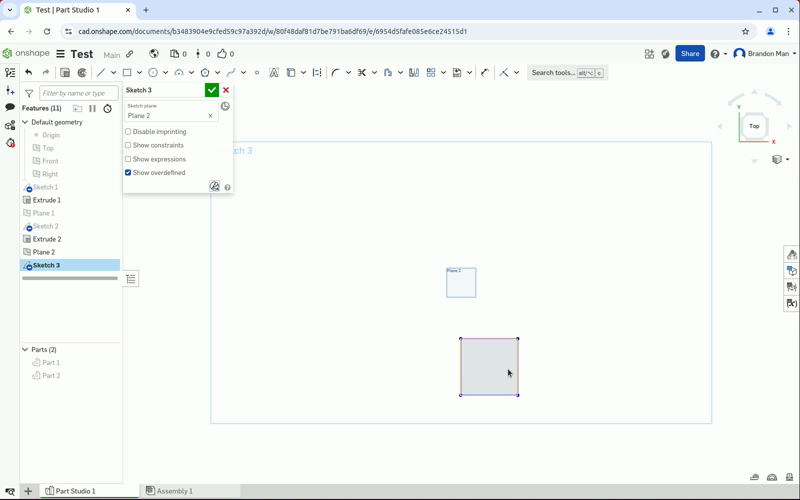
click(508, 368)
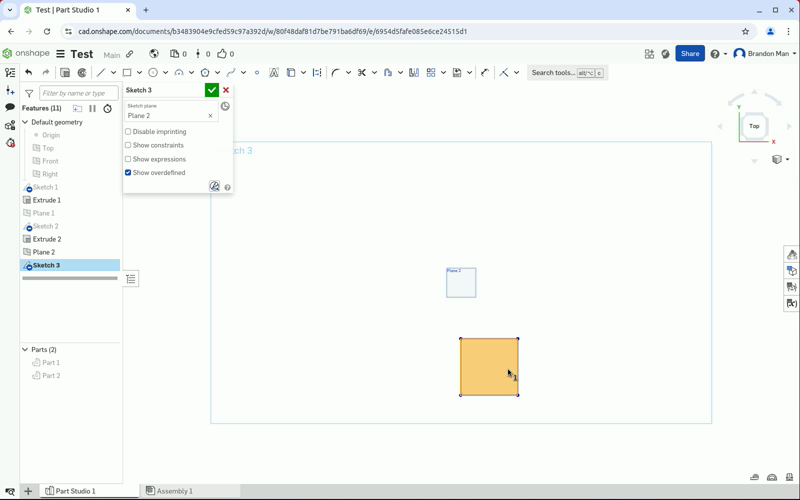
mouse_move(73, 352)
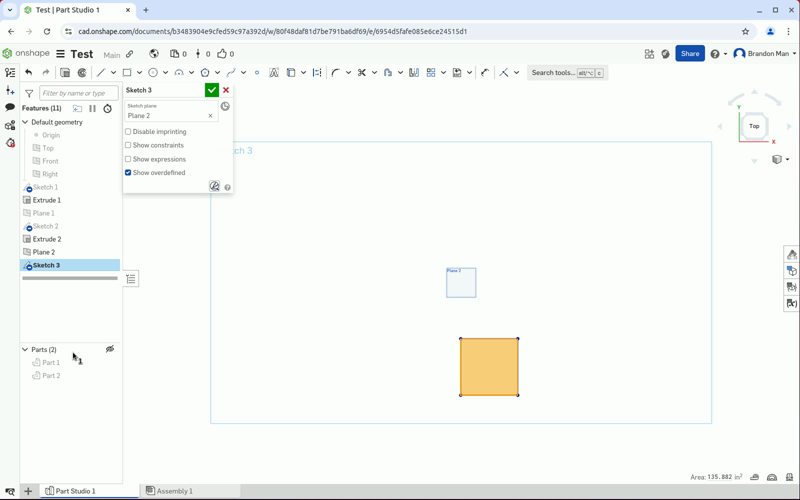
key(shift+y)
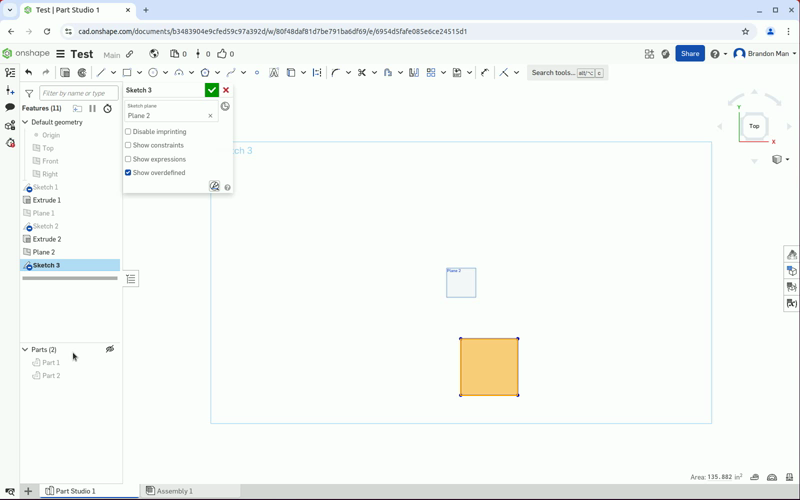
key(shift+e)
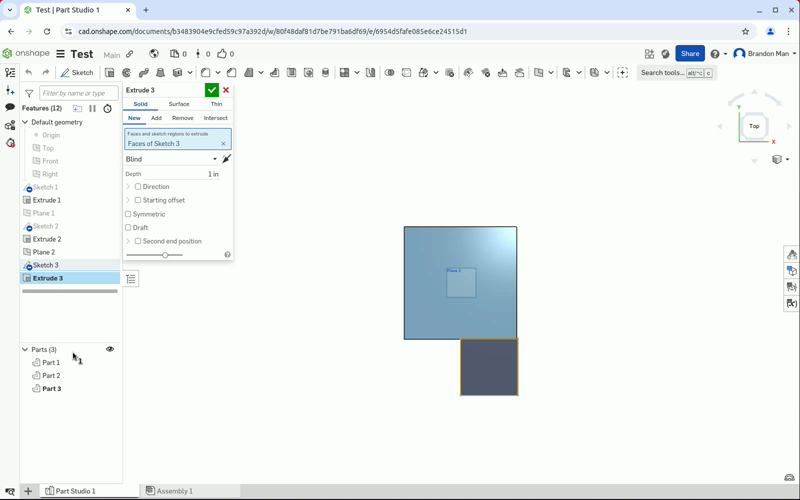
mouse_move(143, 106)
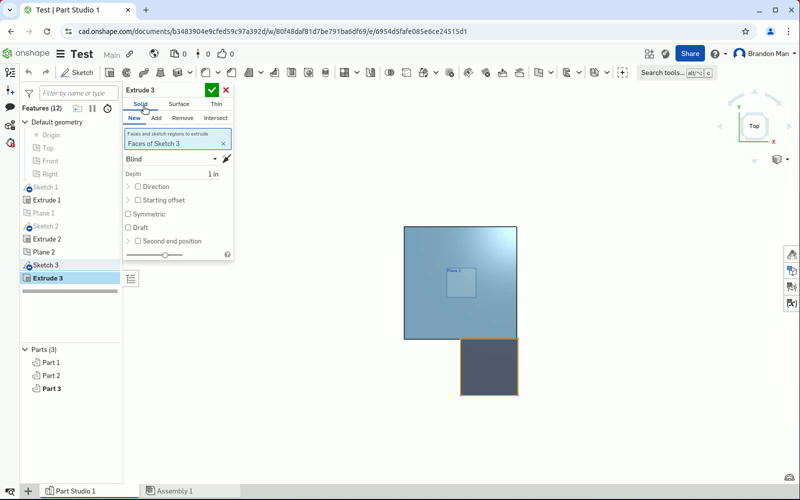
click(143, 106)
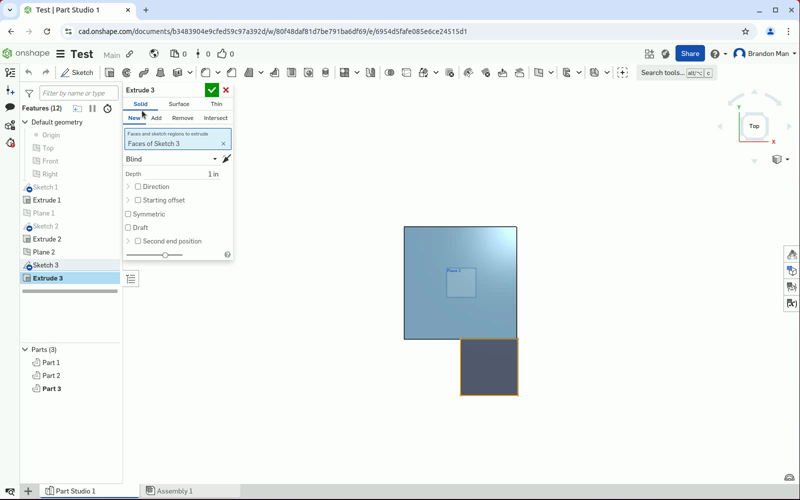
mouse_move(137, 120)
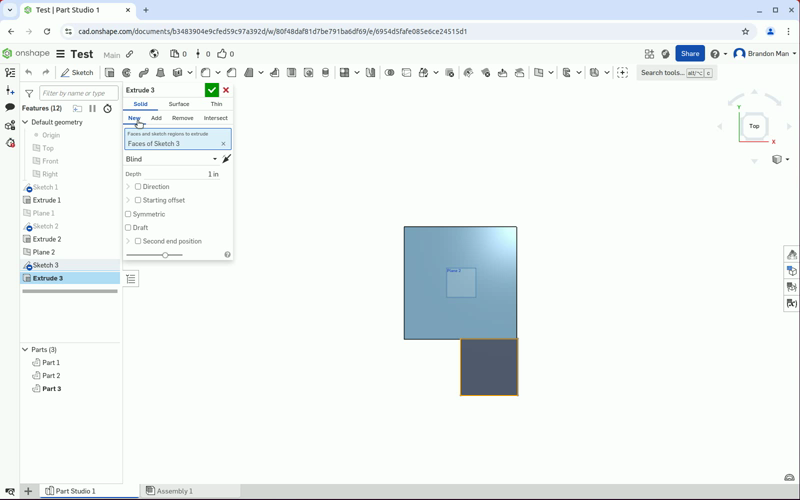
click(137, 120)
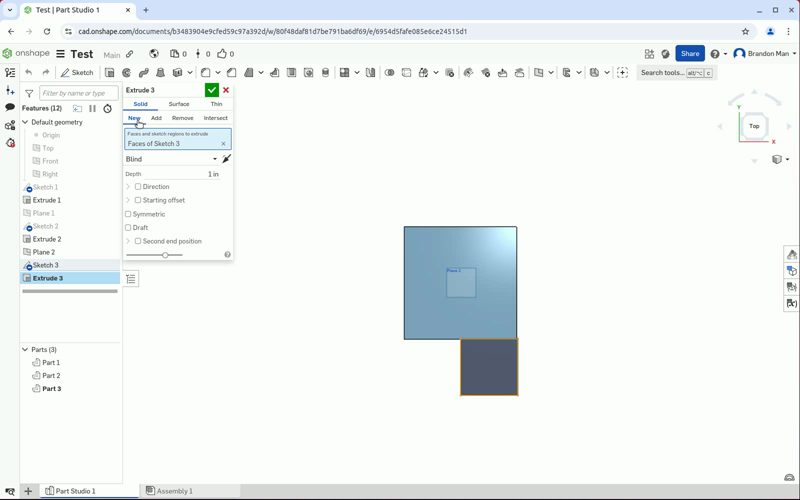
key(tab, 4)
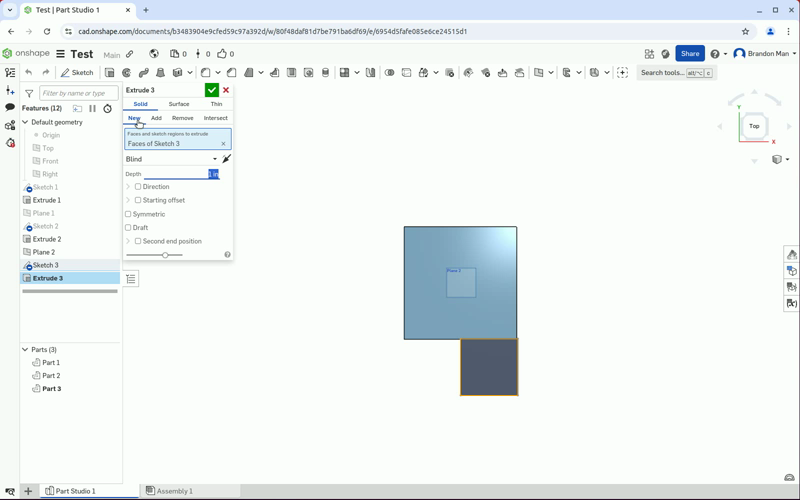
text(11.554)
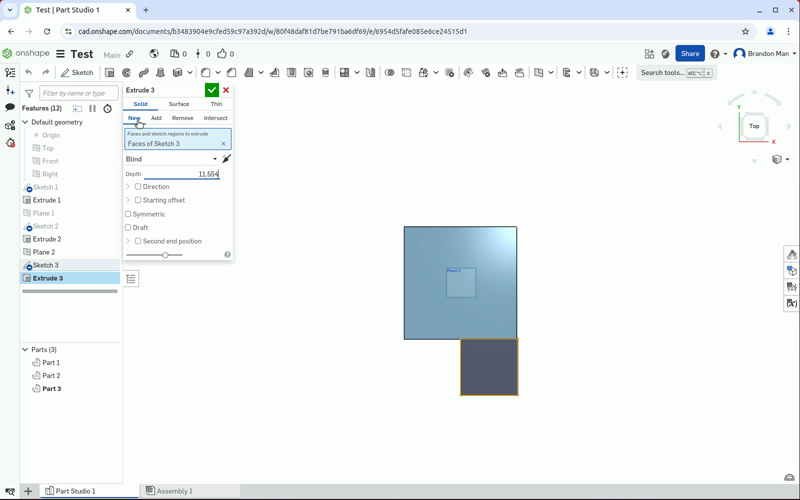
key(enter)
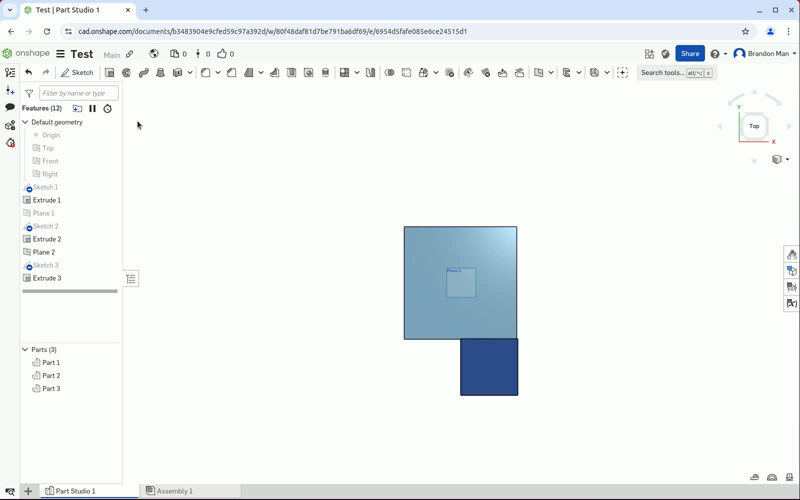
key(shift+h)
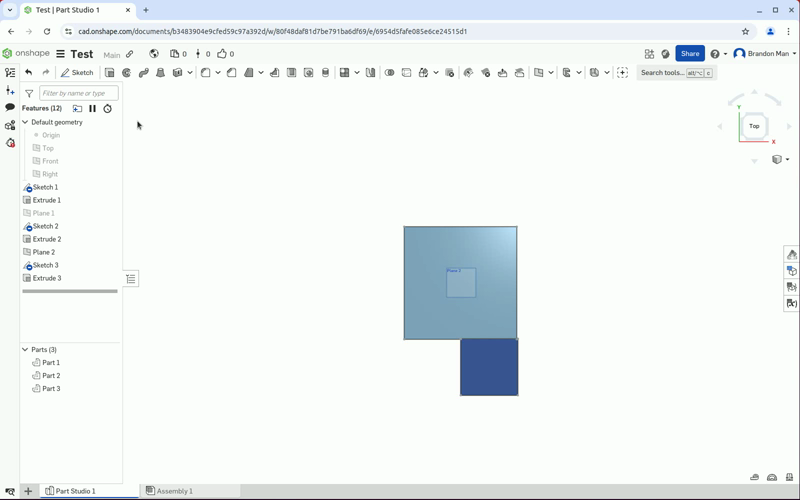
key(shift+h)
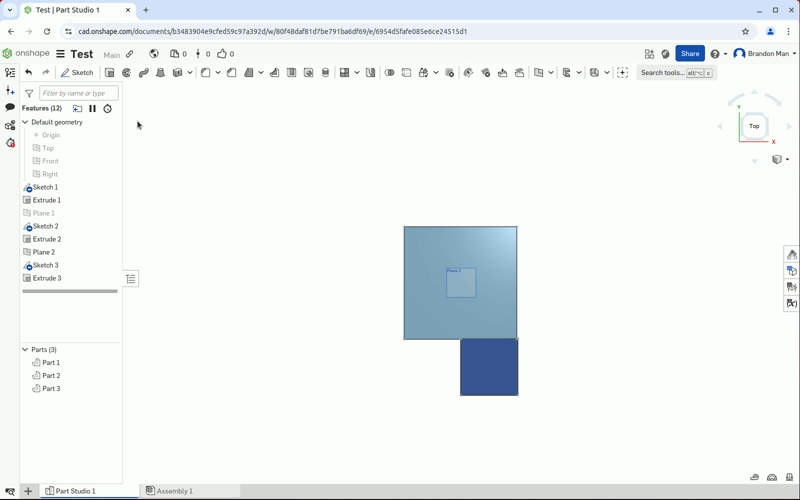
key(shift+7)
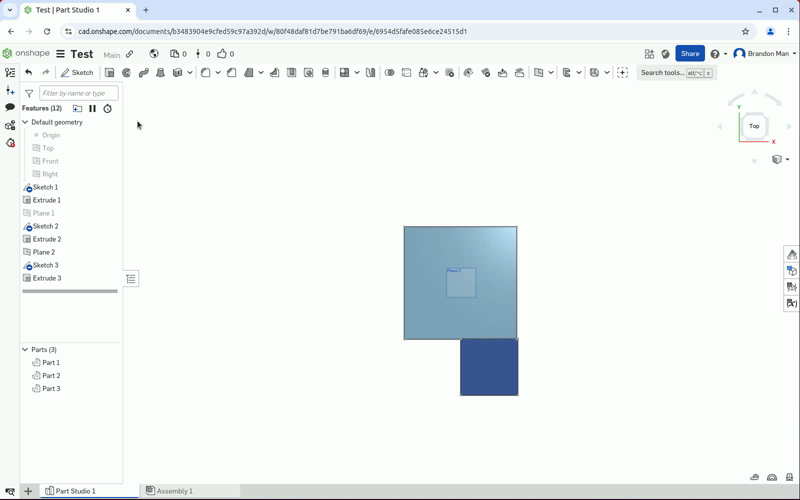
key(up, 3)
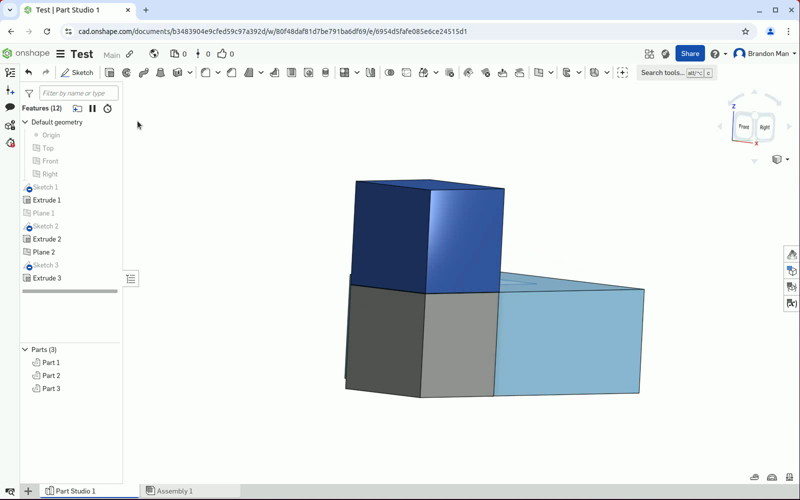
key(left, 3)
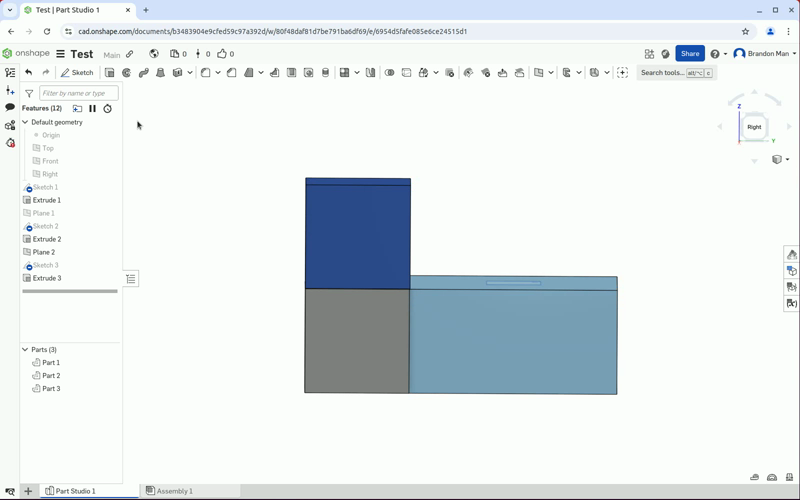
key(right, 3)
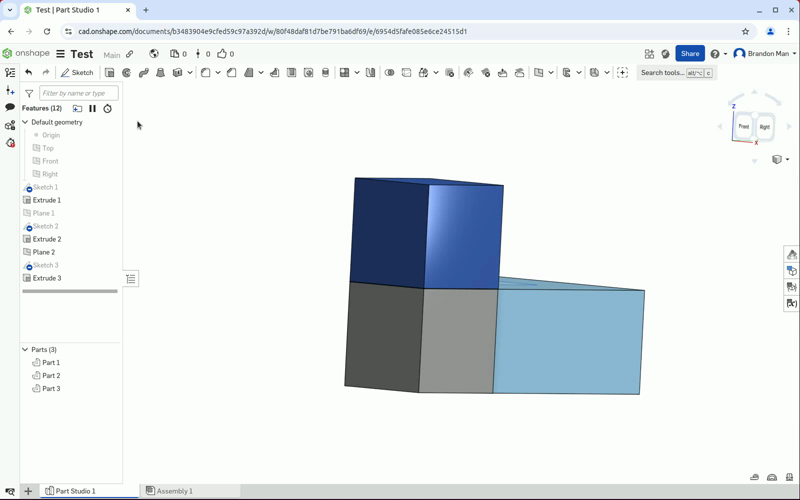
key(down, 3)
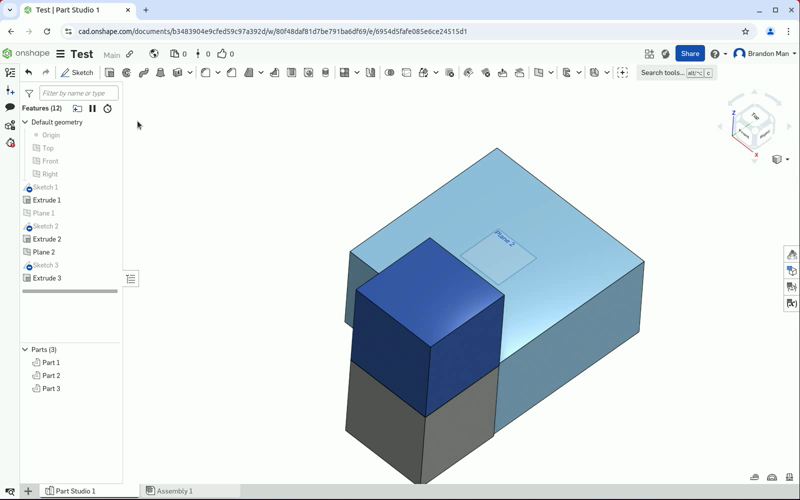
mouse_move(73, 189)
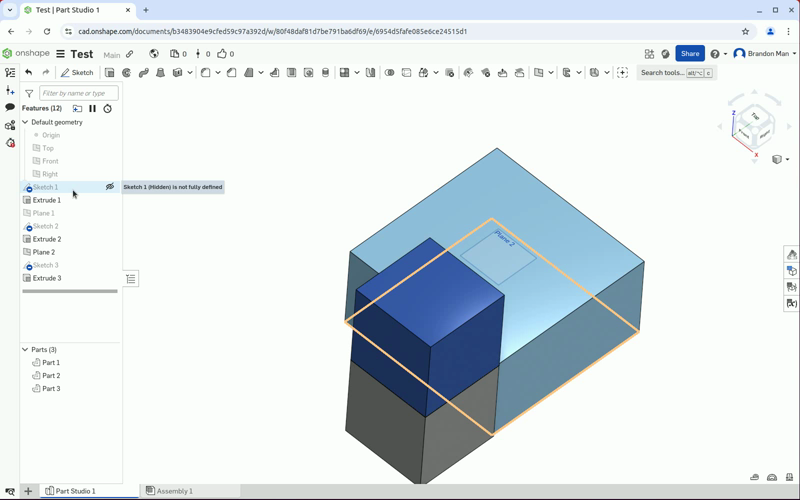
click(73, 189)